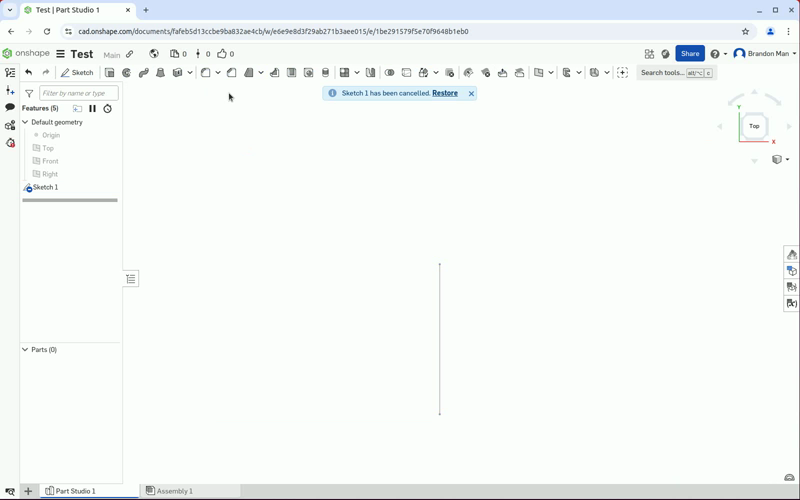
key(shift+h)
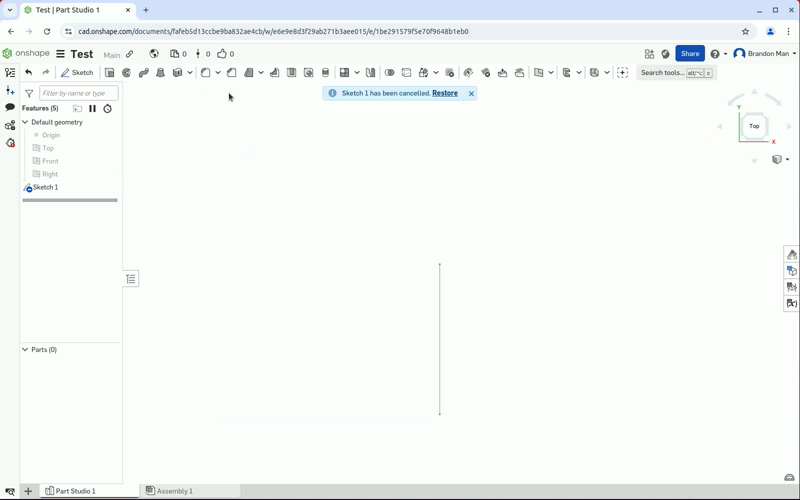
key(shift+s)
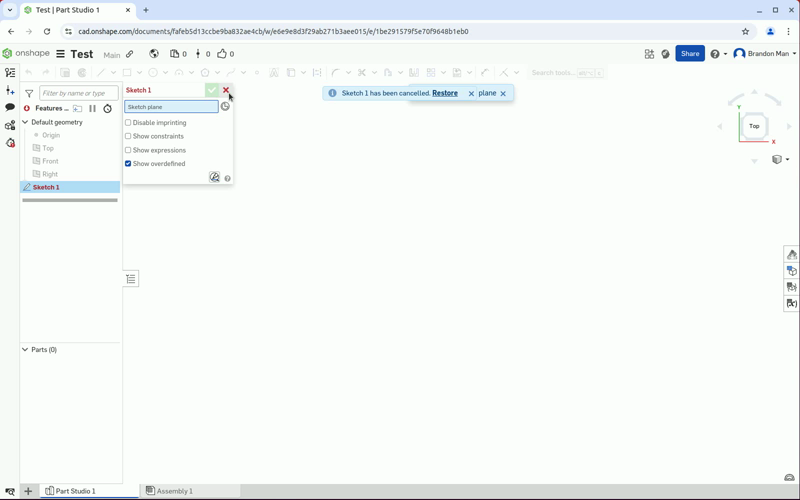
mouse_move(73, 150)
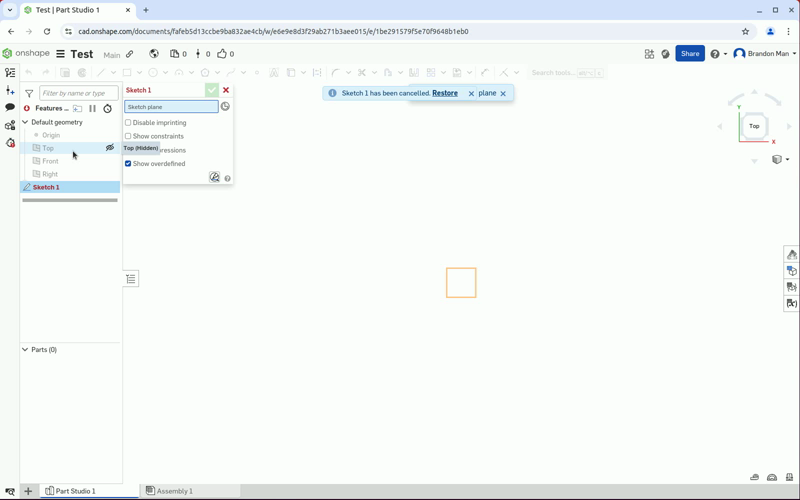
click(73, 150)
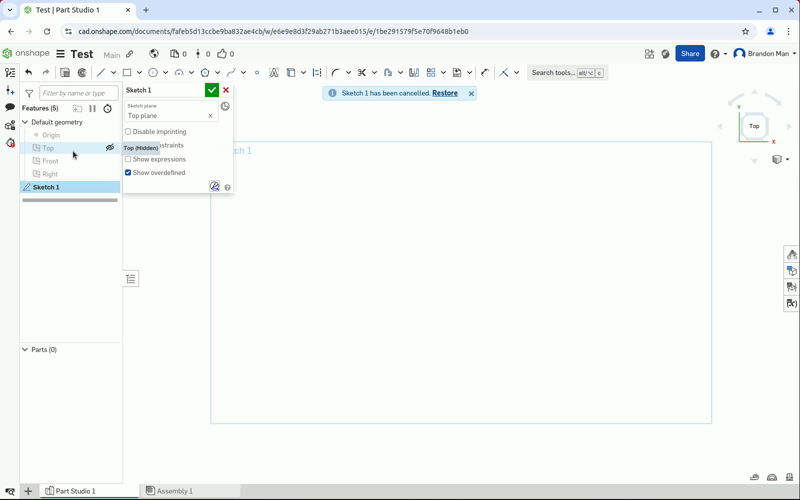
mouse_move(73, 352)
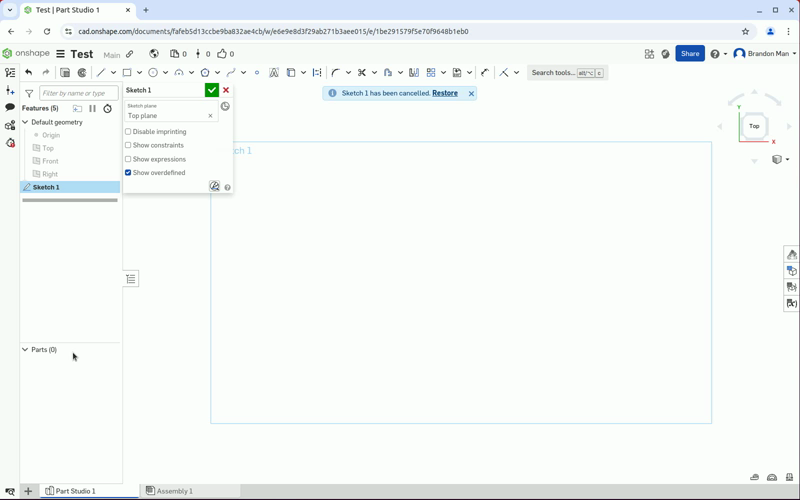
key(y)
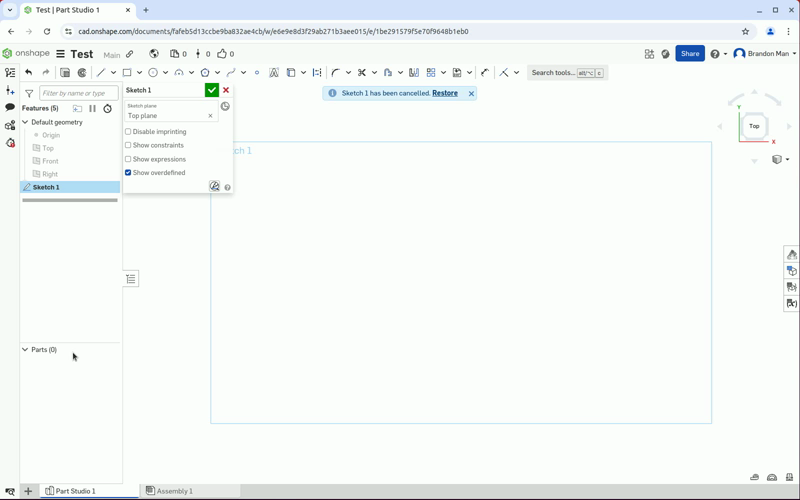
key(l)
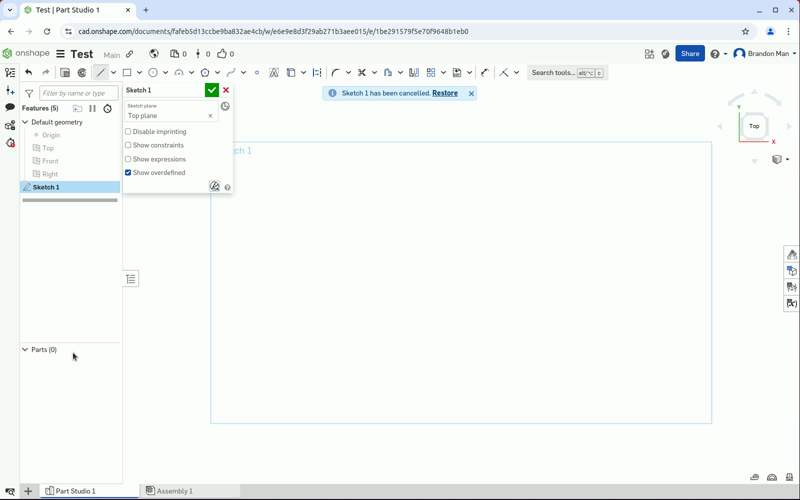
key_down(shift)
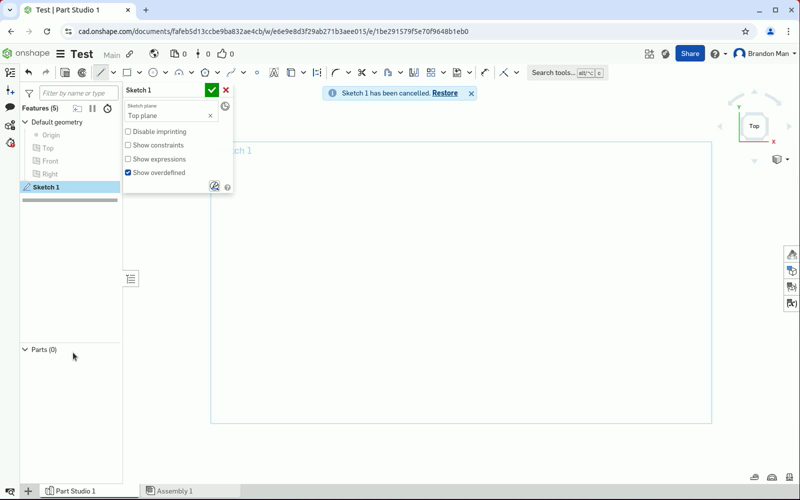
mouse_move(460, 363)
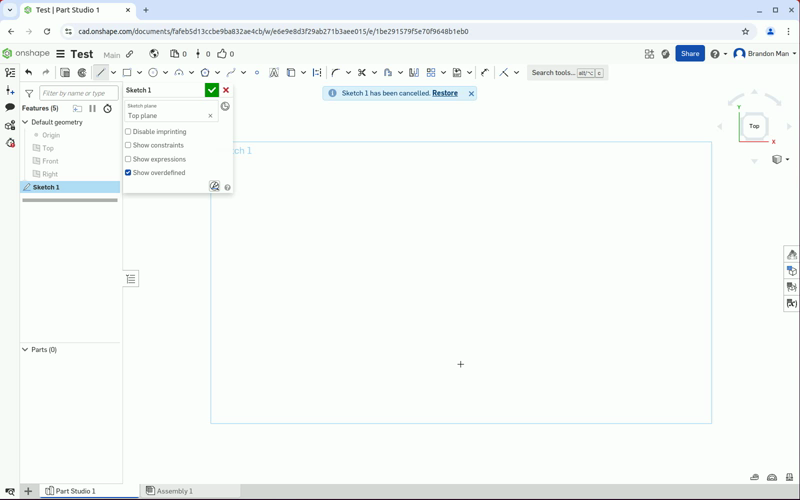
click(460, 363)
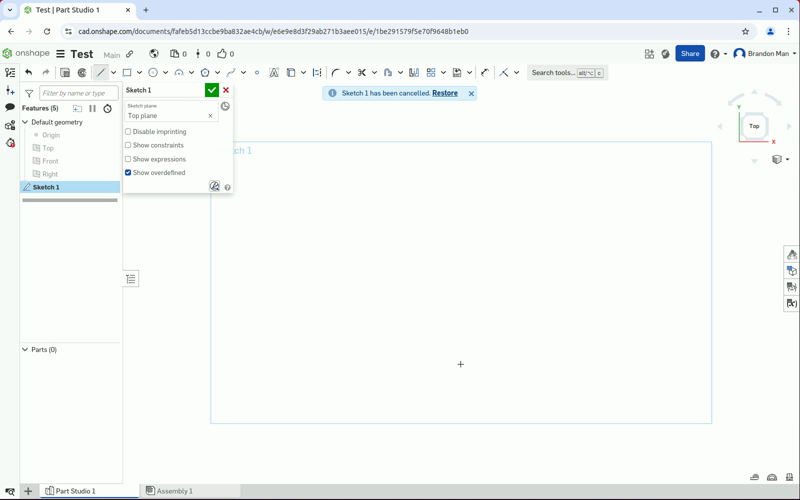
key_up(shift)
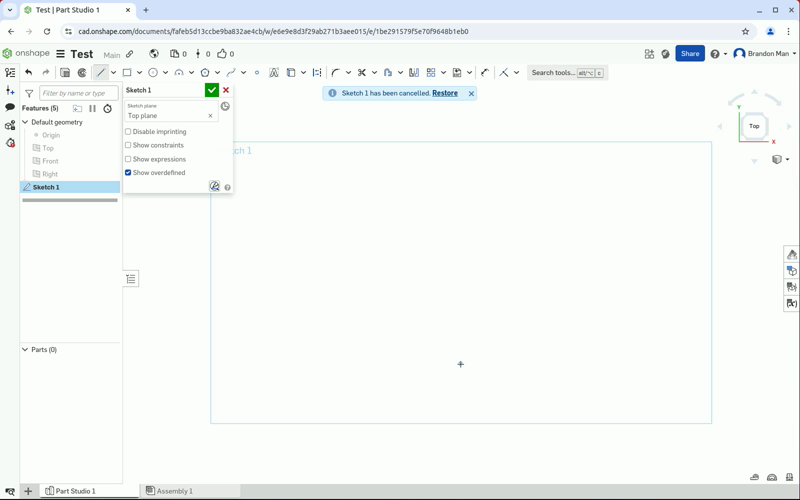
key_down(shift)
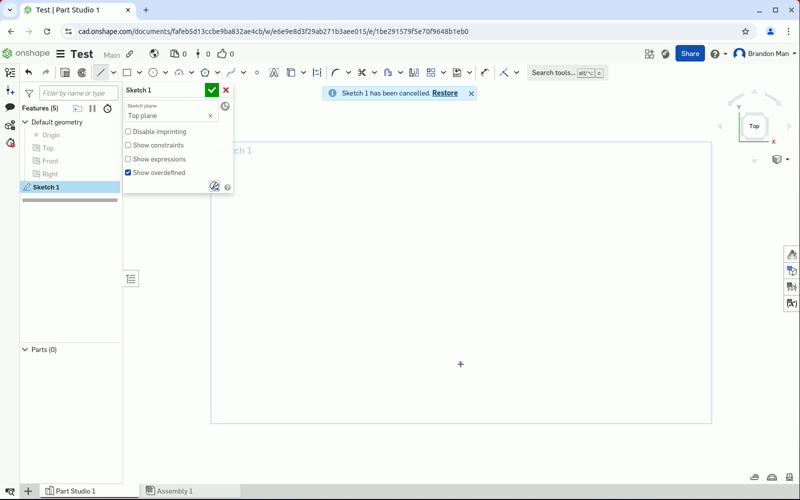
mouse_move(573, 363)
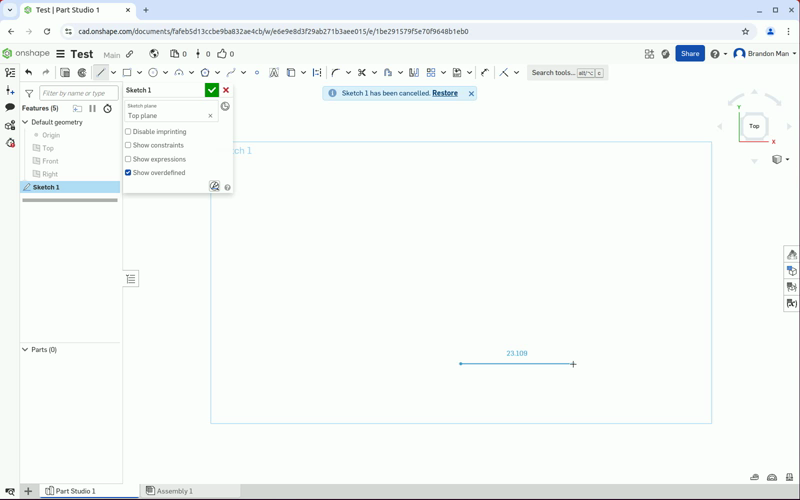
click(573, 363)
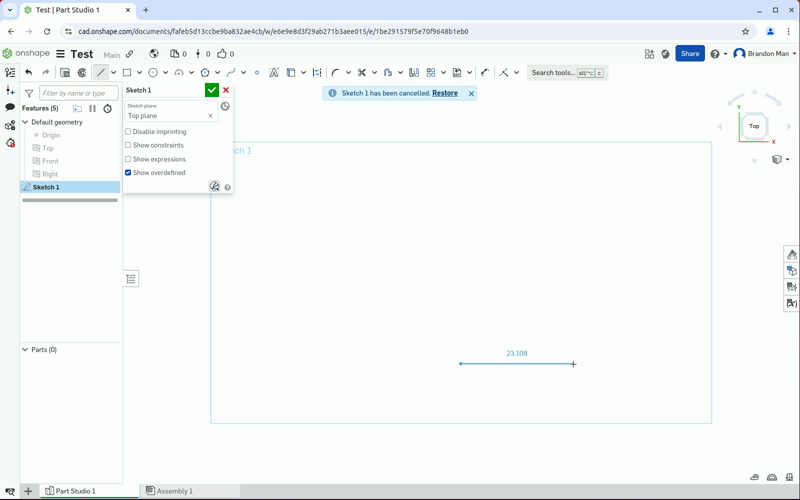
key_up(shift)
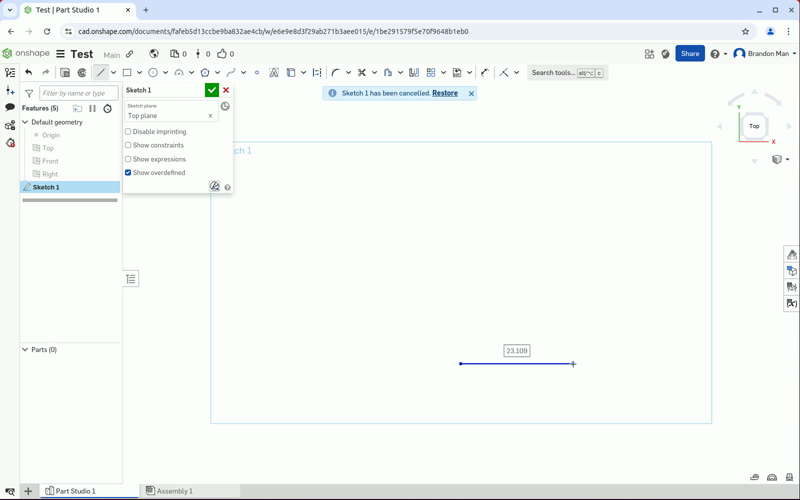
key_down(shift)
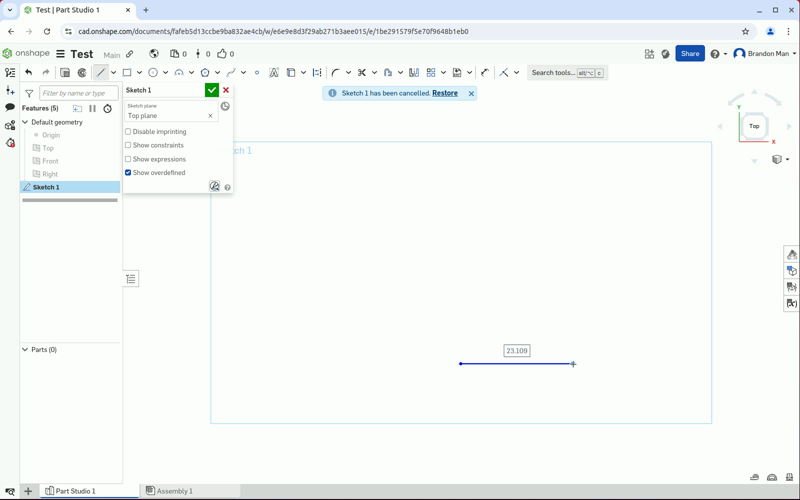
mouse_move(573, 282)
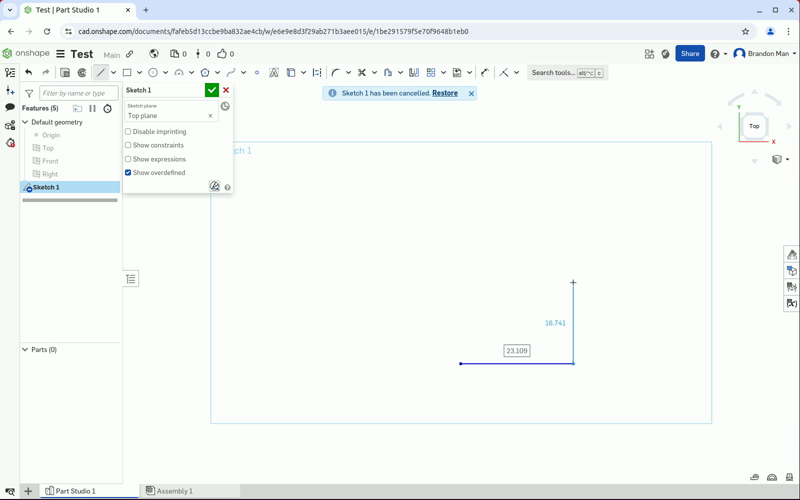
click(573, 282)
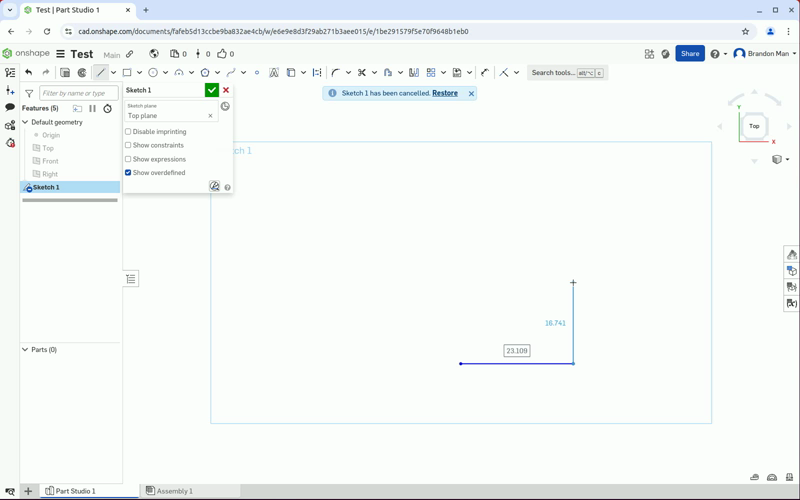
key_up(shift)
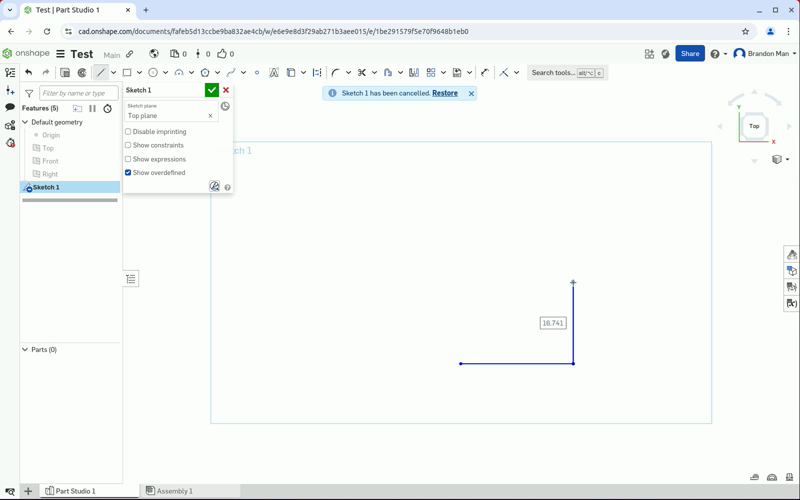
key_down(shift)
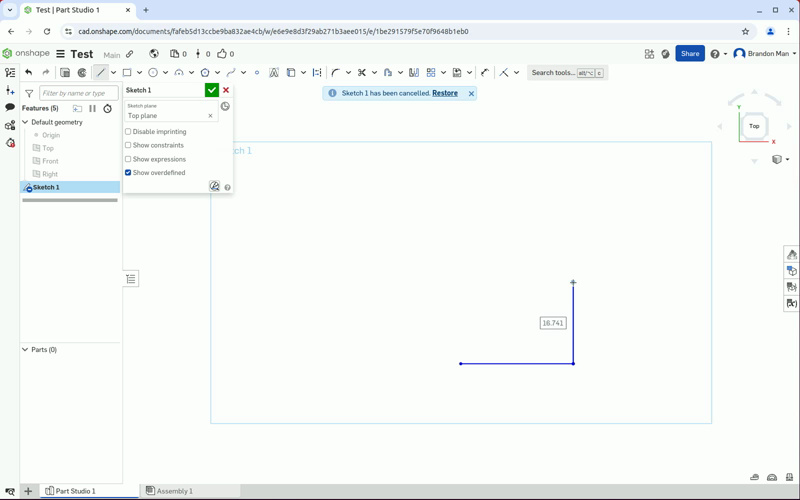
mouse_move(460, 282)
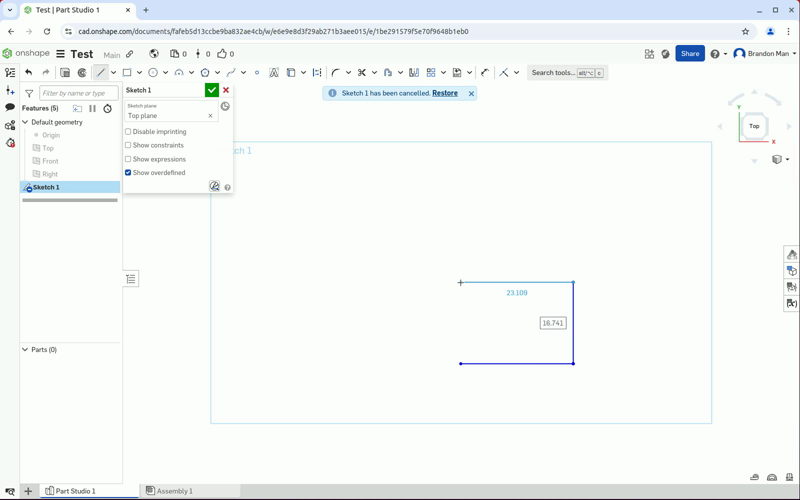
click(460, 282)
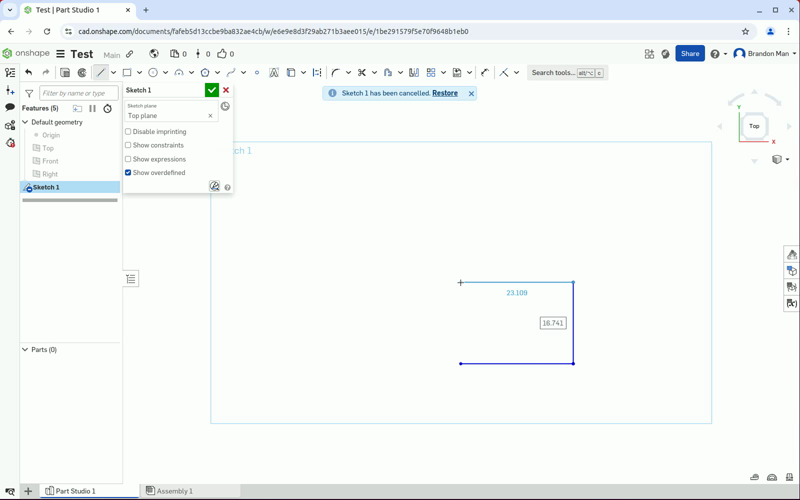
key_up(shift)
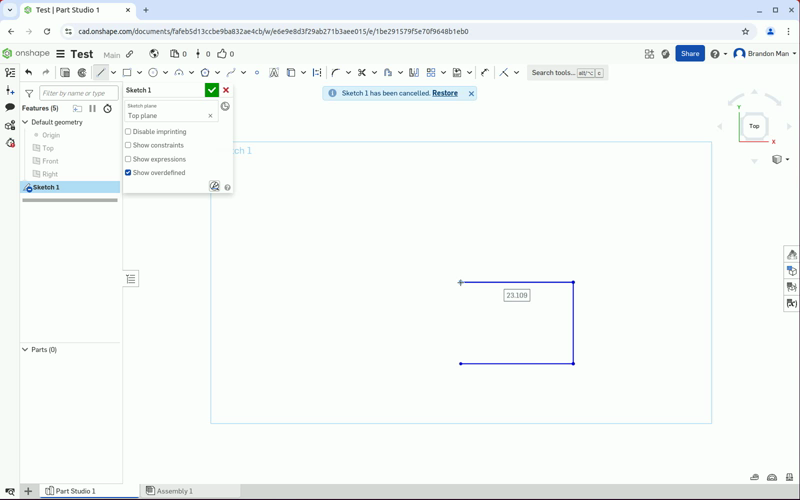
key_down(shift)
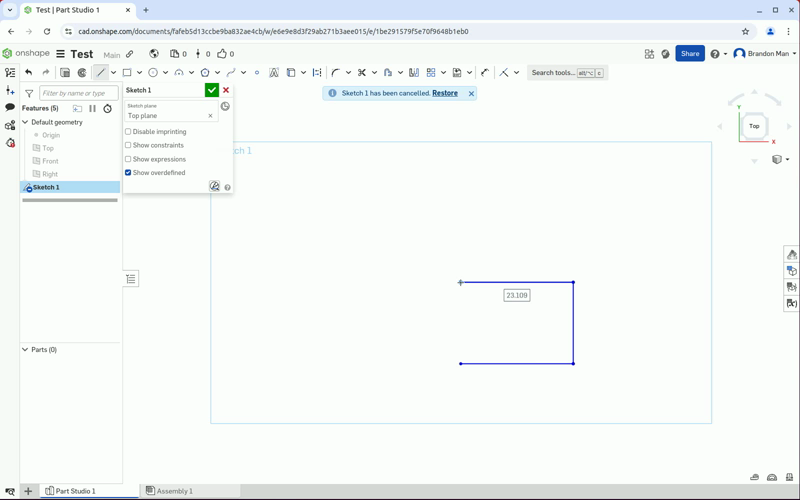
mouse_move(460, 363)
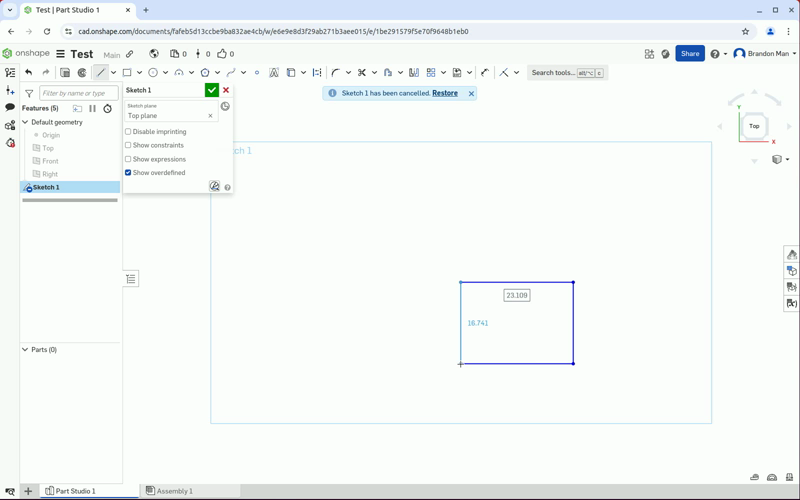
key_up(shift)
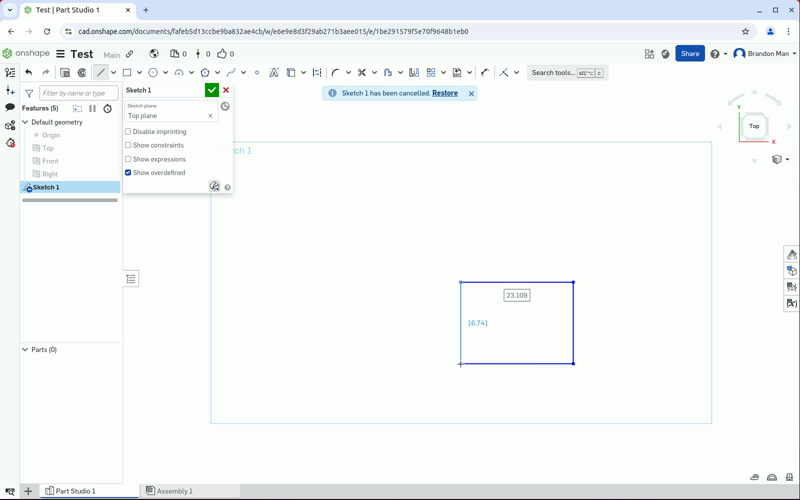
click(460, 363)
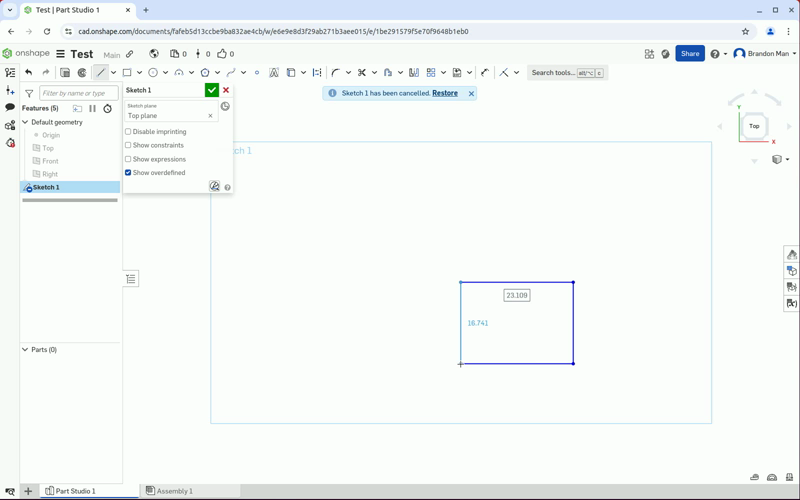
key(esc)
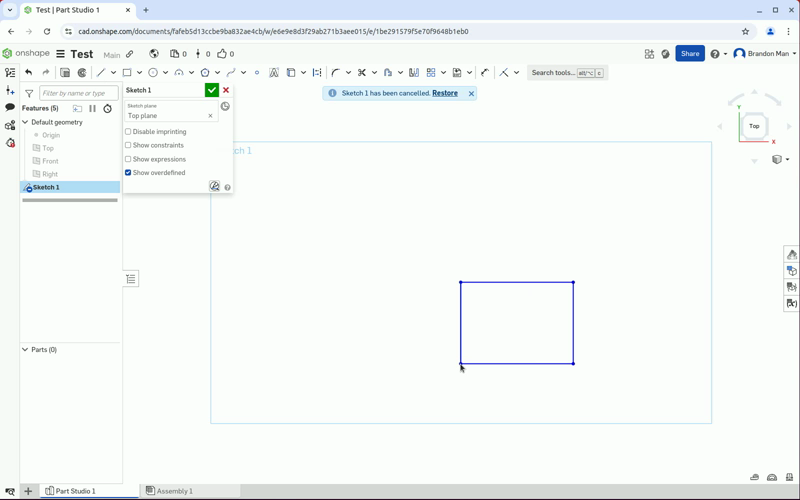
mouse_move(508, 322)
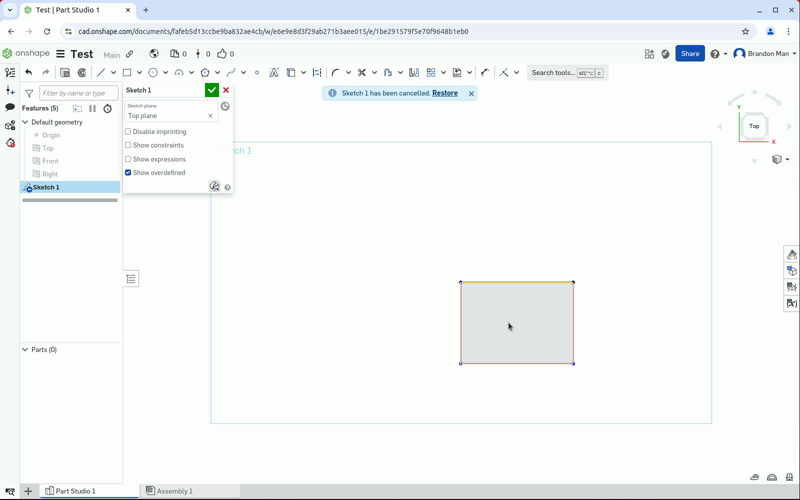
click(508, 322)
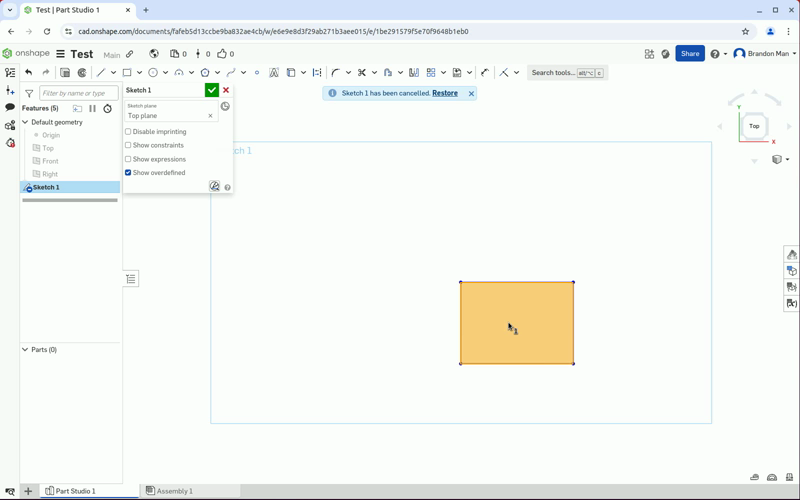
mouse_move(73, 352)
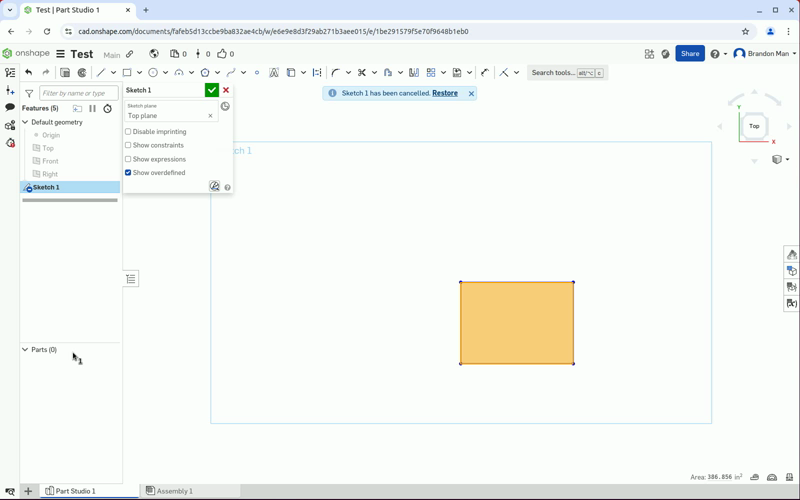
key(shift+y)
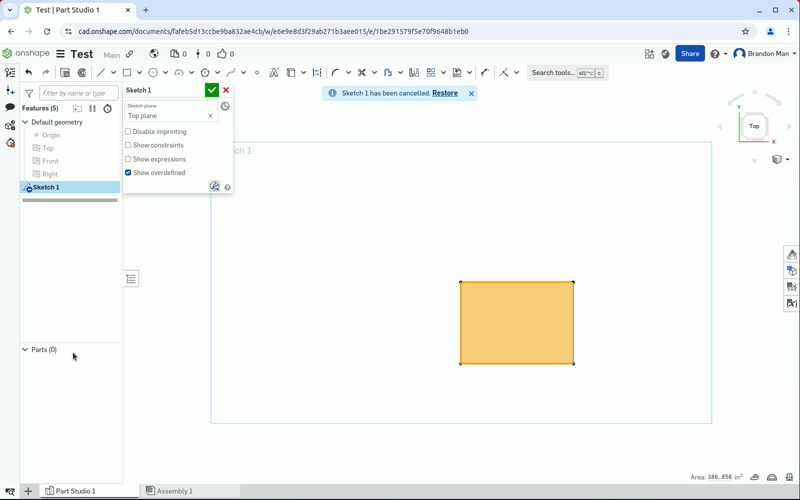
key(shift+e)
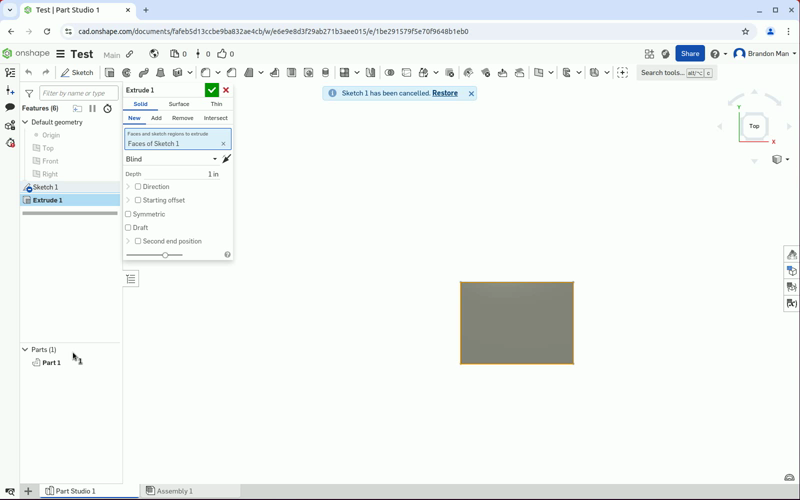
mouse_move(143, 106)
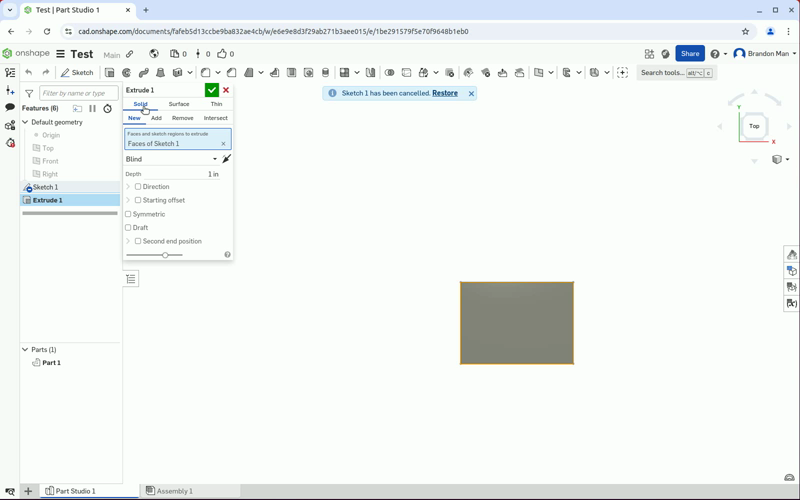
click(143, 106)
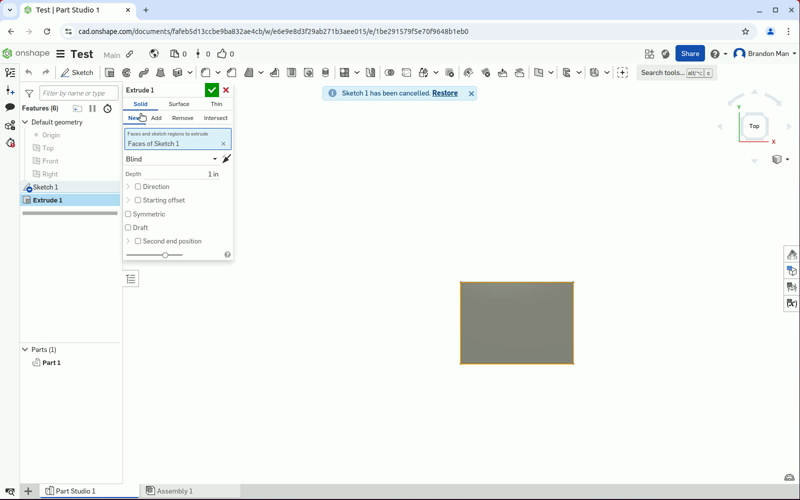
mouse_move(137, 120)
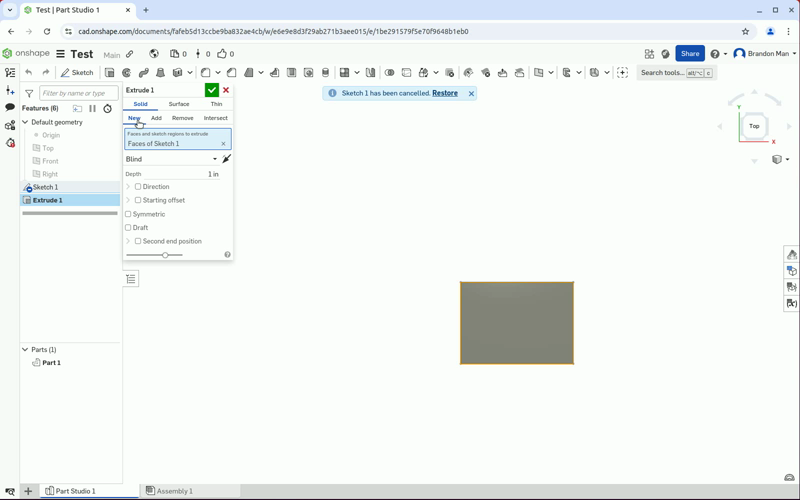
click(137, 120)
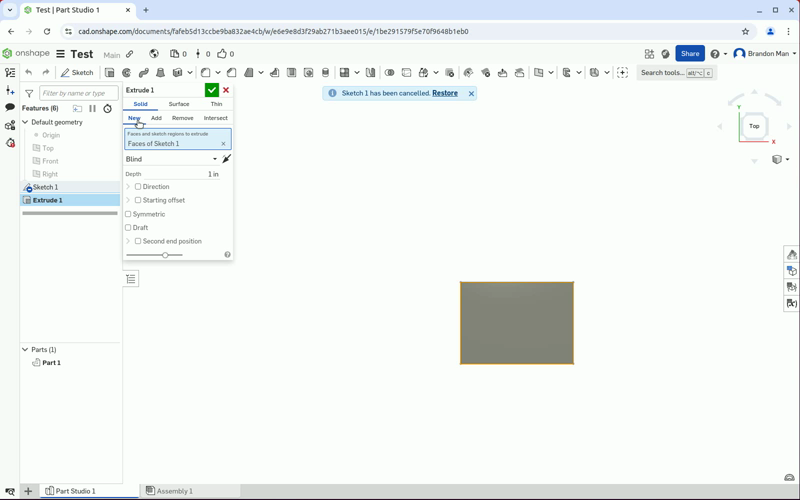
key(tab, 4)
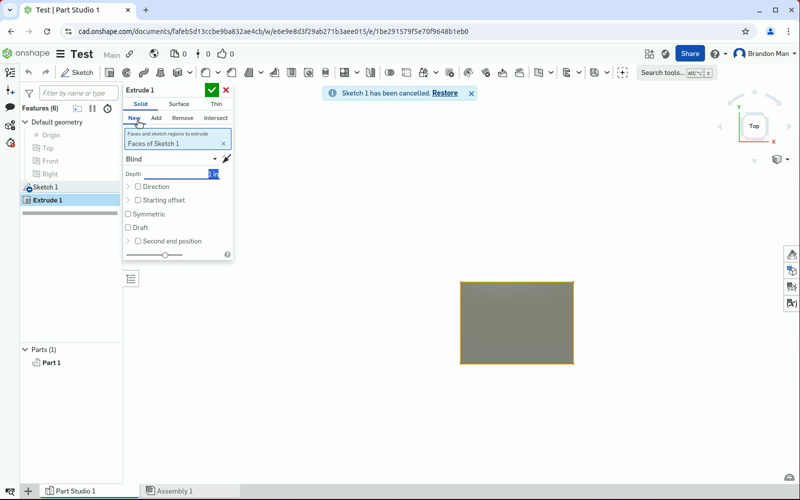
text(8.906)
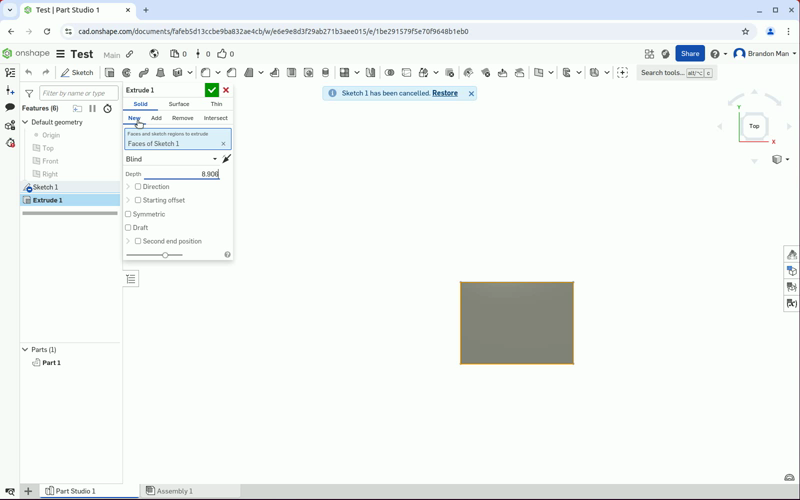
key(enter)
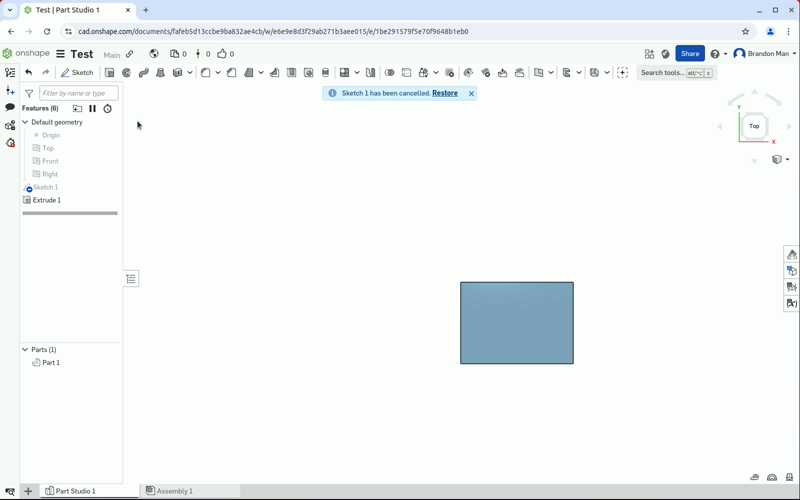
key(shift+h)
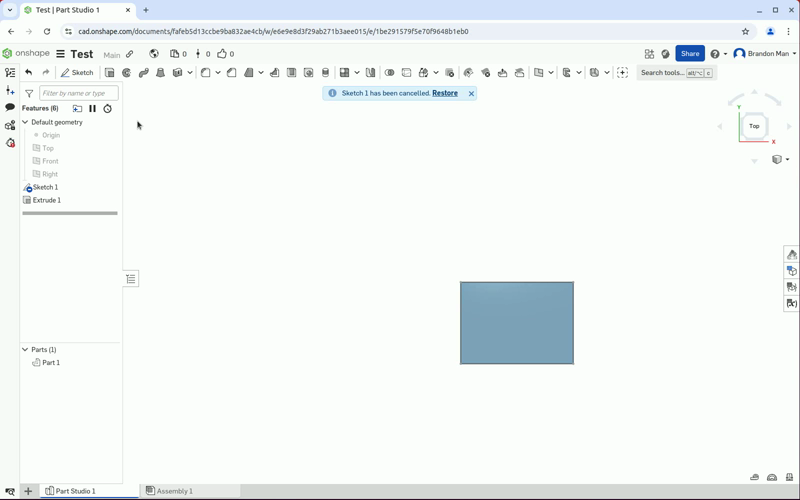
key(shift+h)
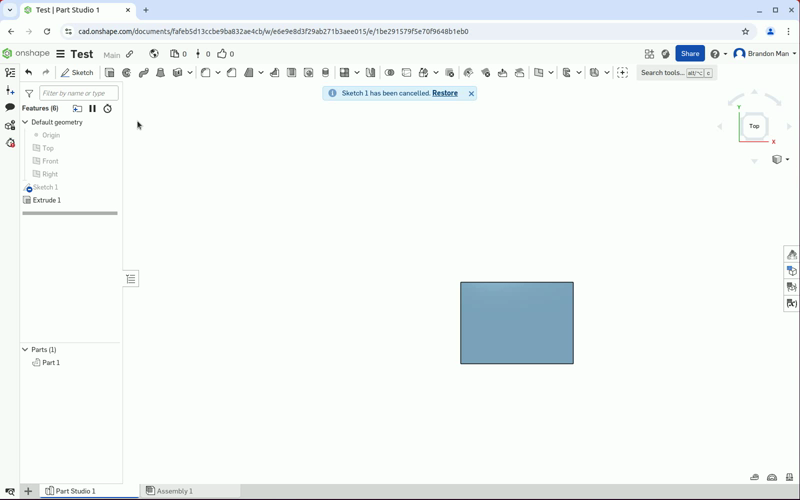
mouse_move(73, 189)
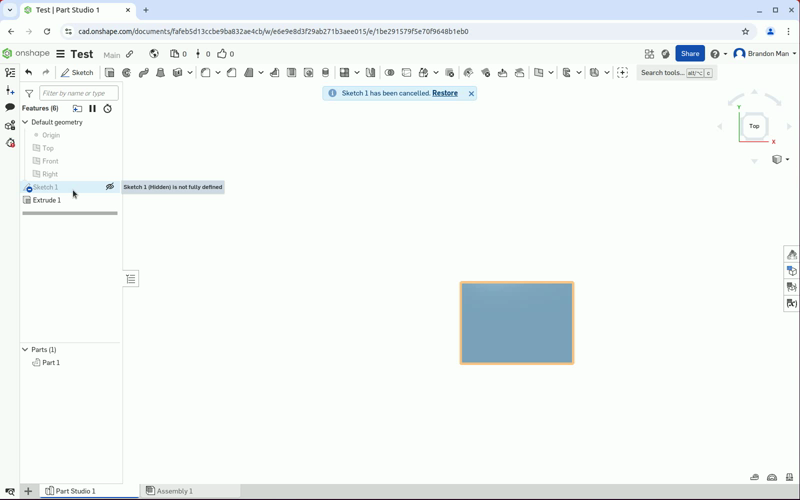
click(73, 189)
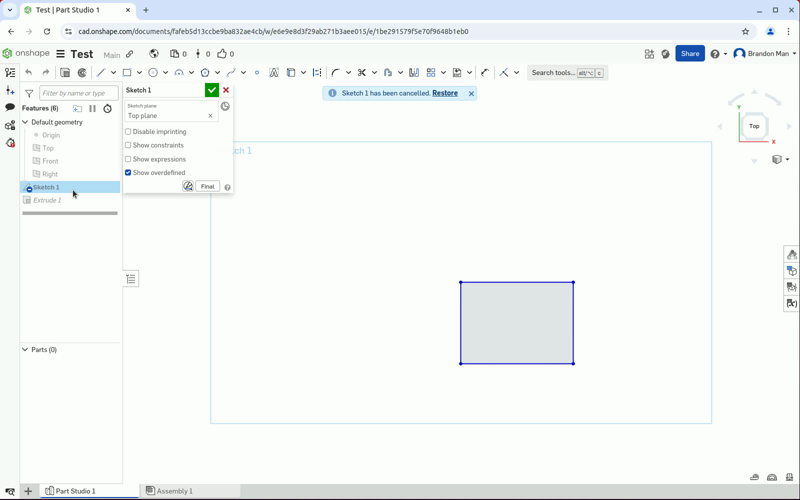
mouse_move(229, 92)
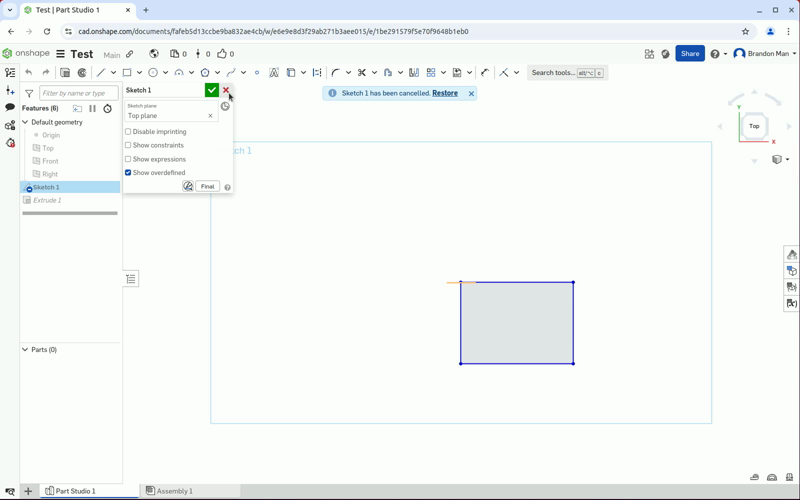
click(229, 92)
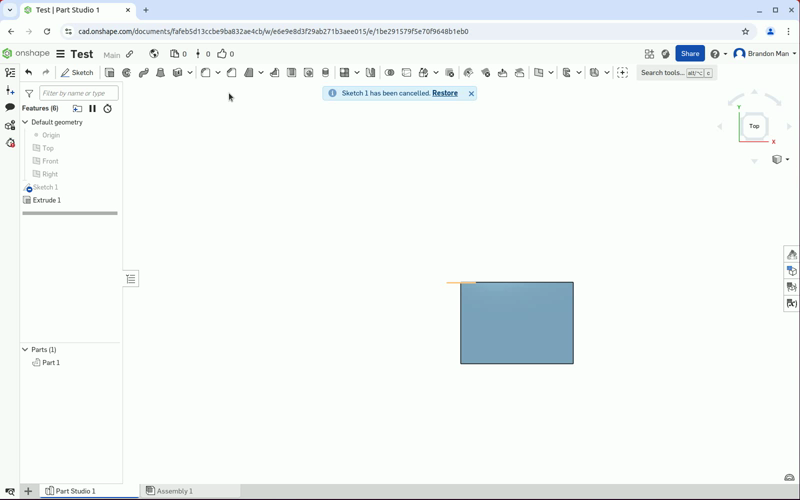
mouse_move(541, 75)
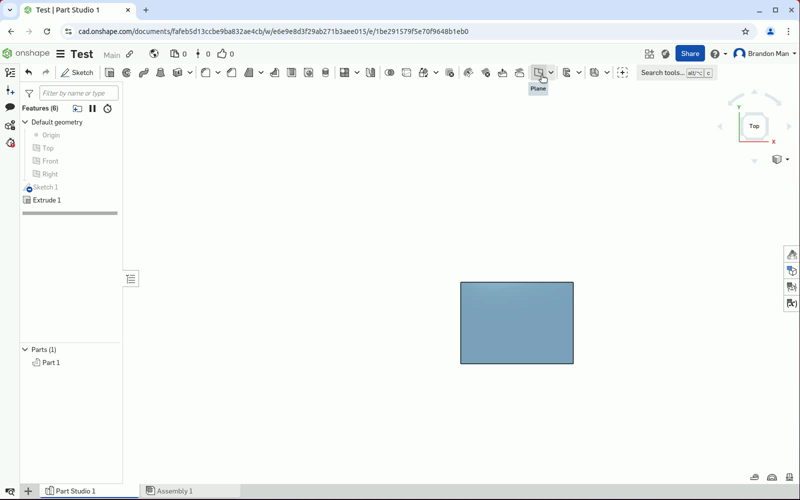
click(541, 75)
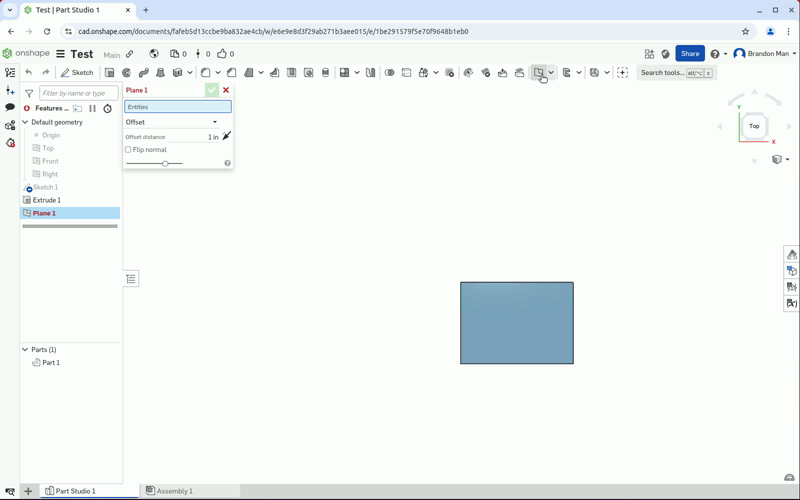
mouse_move(73, 150)
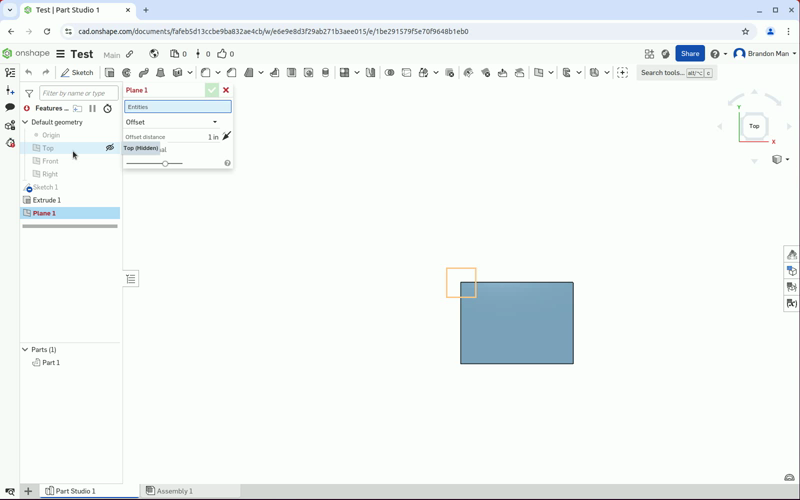
click(73, 150)
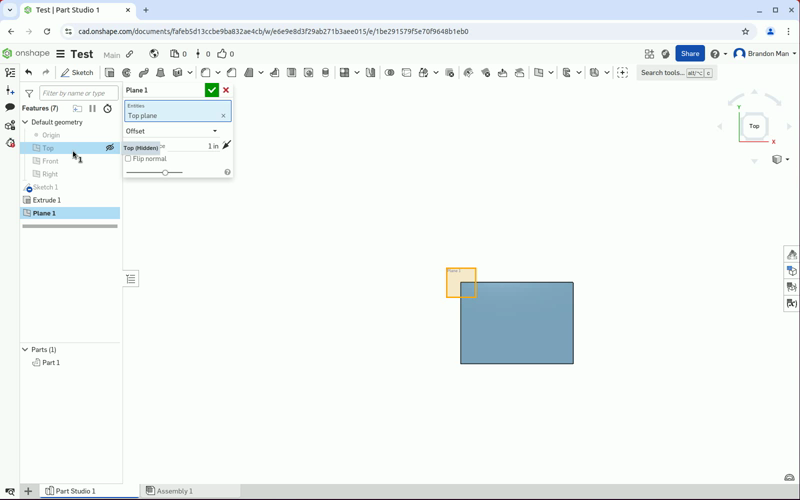
key(tab, 2)
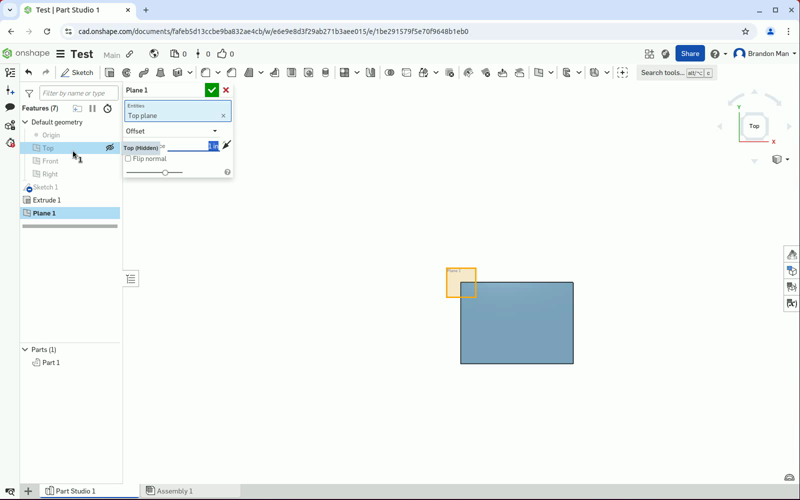
text(8.904)
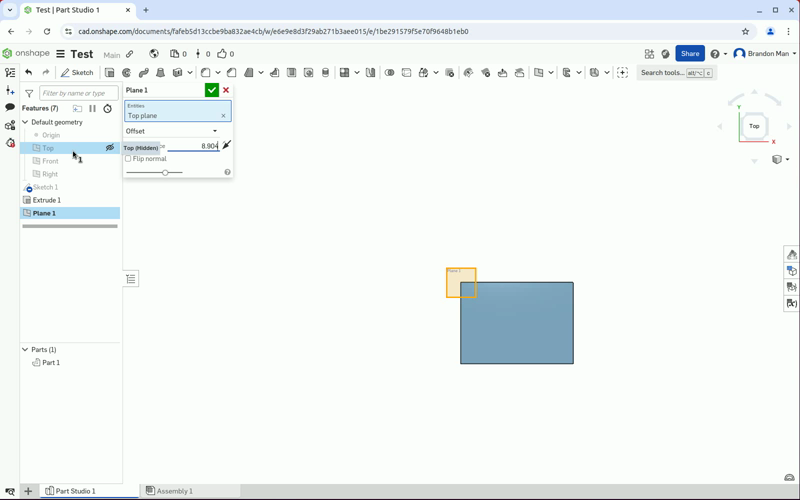
key(enter, 2)
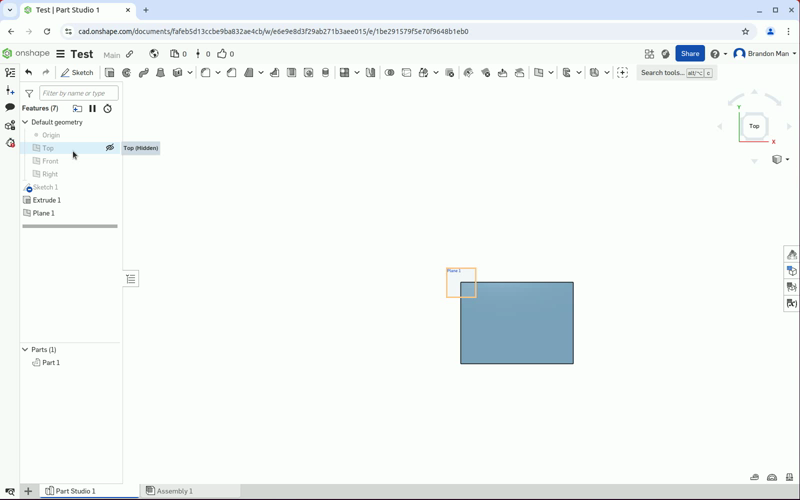
key(shift+s)
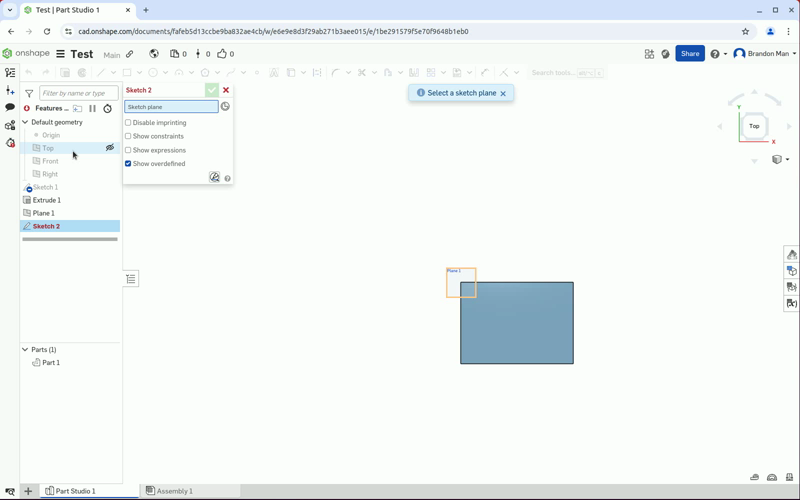
mouse_move(73, 215)
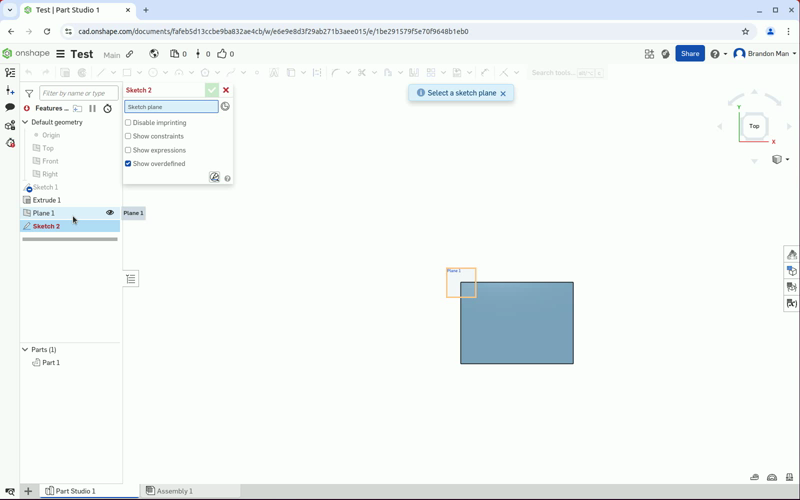
click(73, 215)
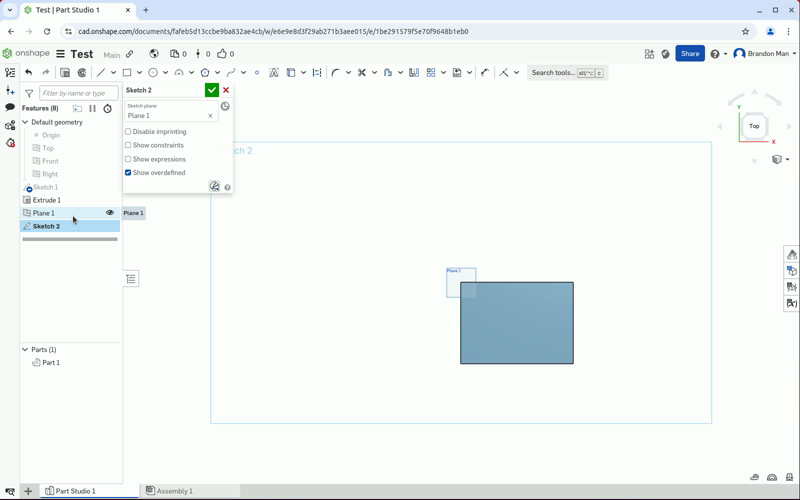
mouse_move(73, 352)
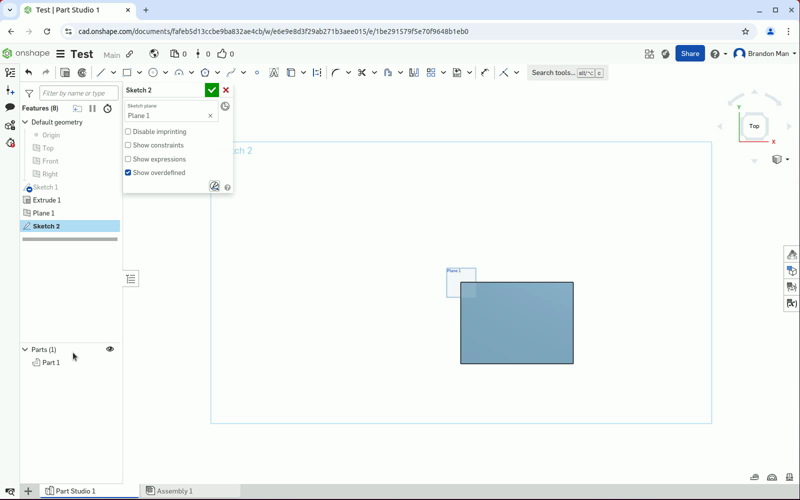
key(y)
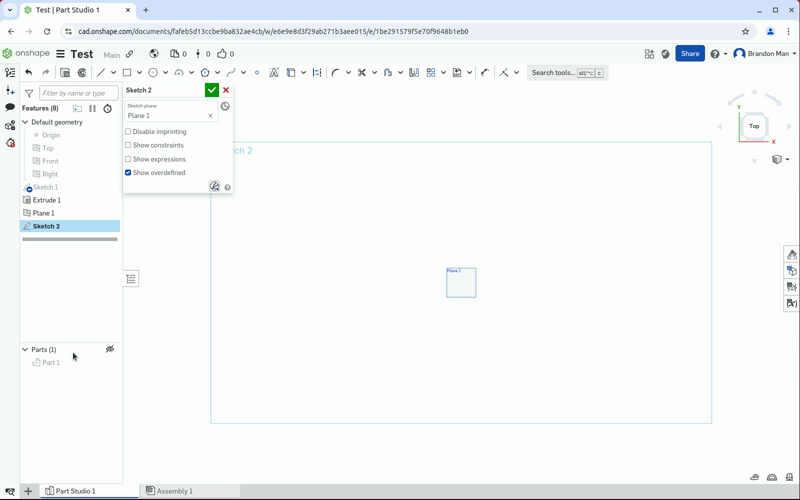
key(c)
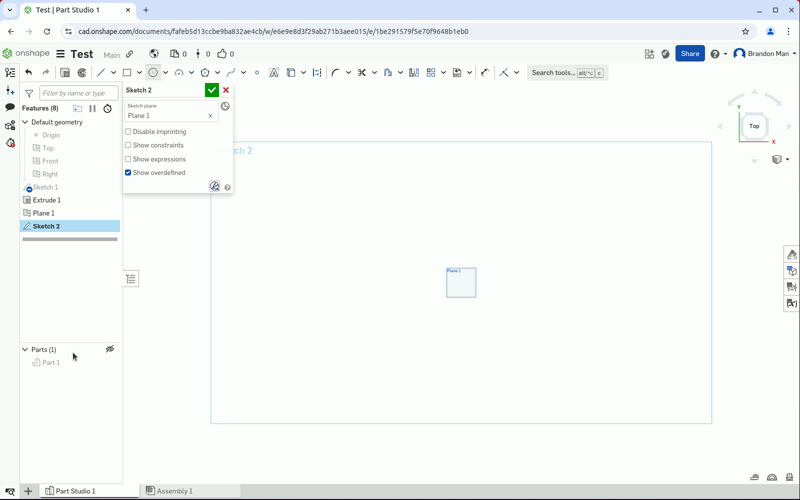
key_down(shift)
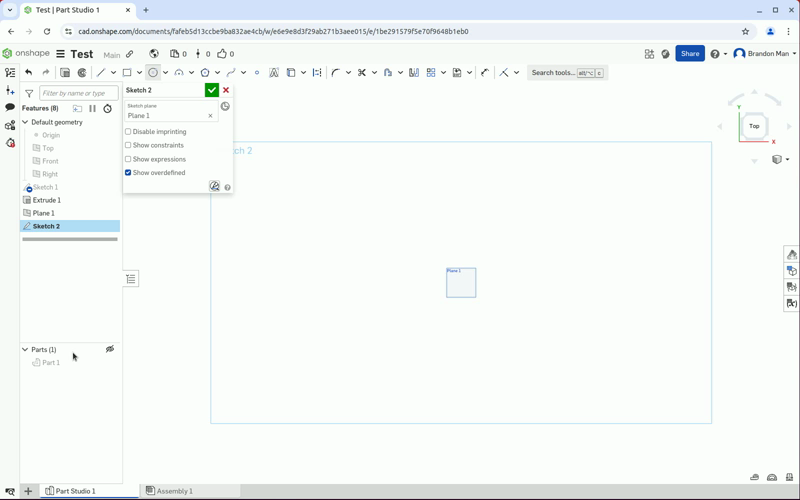
mouse_move(517, 322)
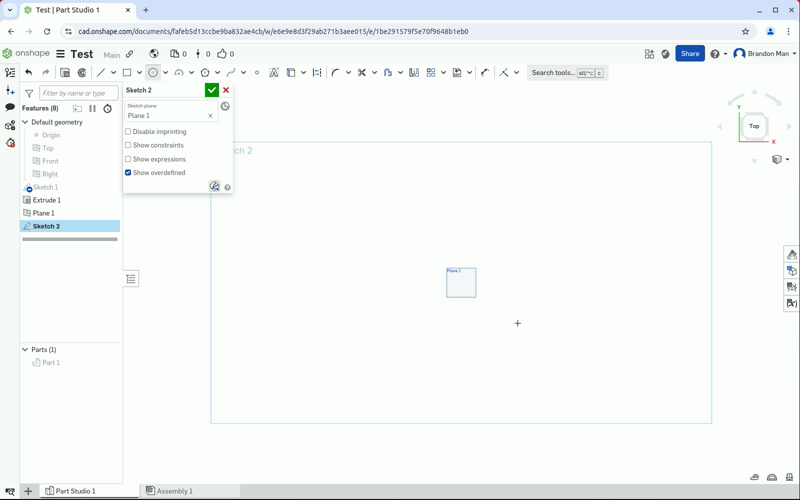
click(517, 322)
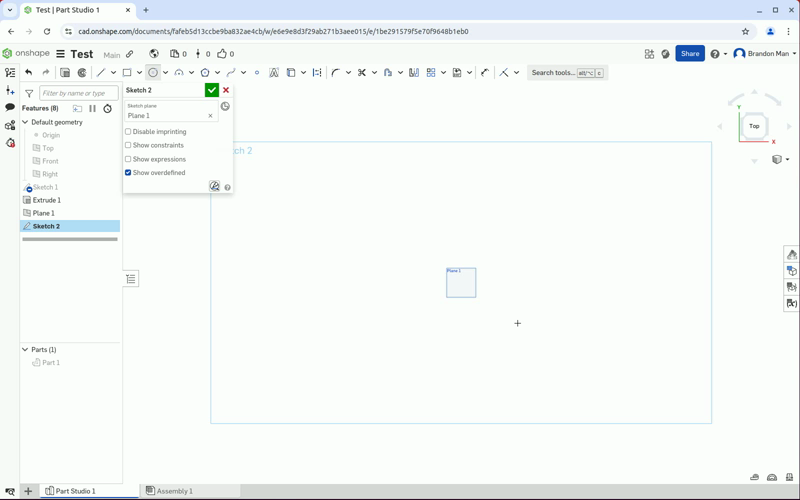
key_up(shift)
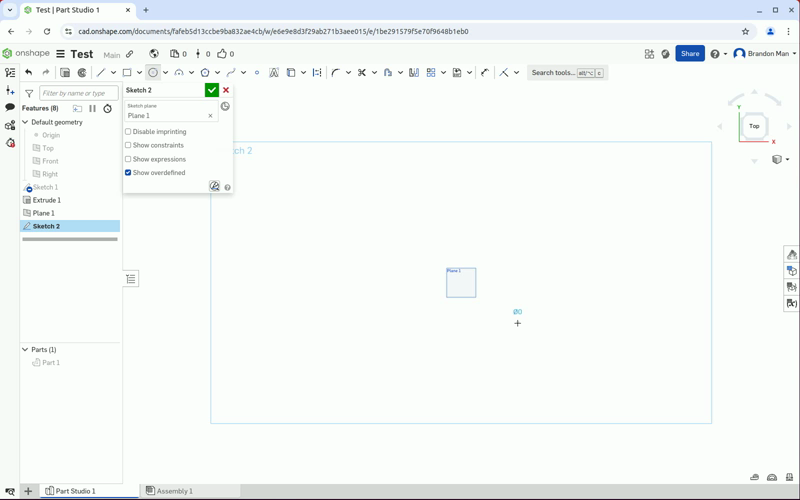
mouse_move(536, 322)
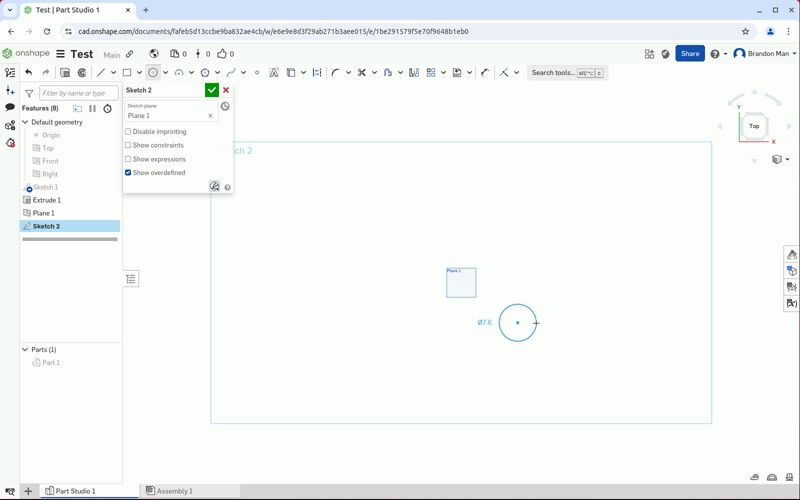
click(536, 322)
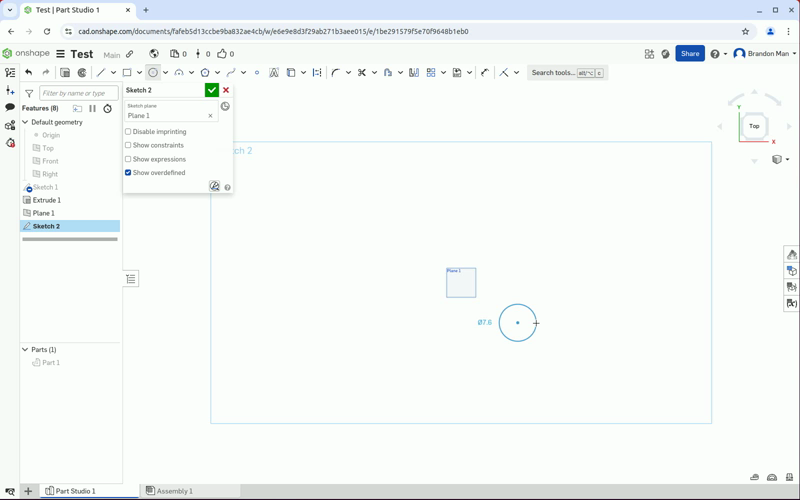
key(esc)
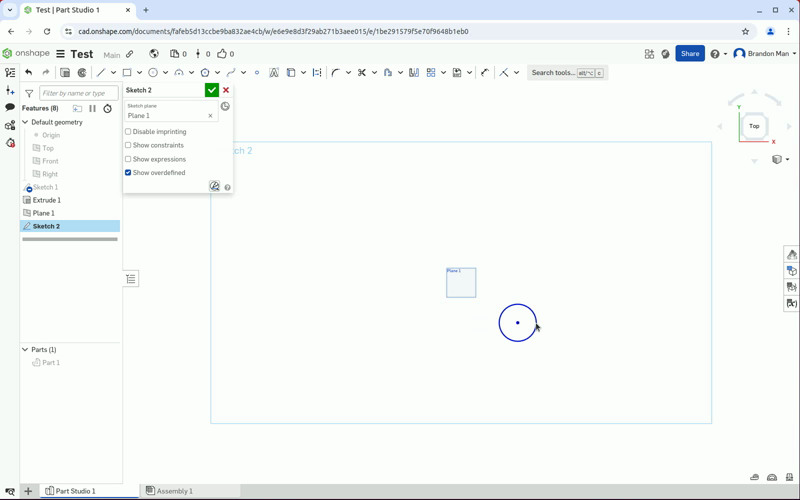
mouse_move(524, 310)
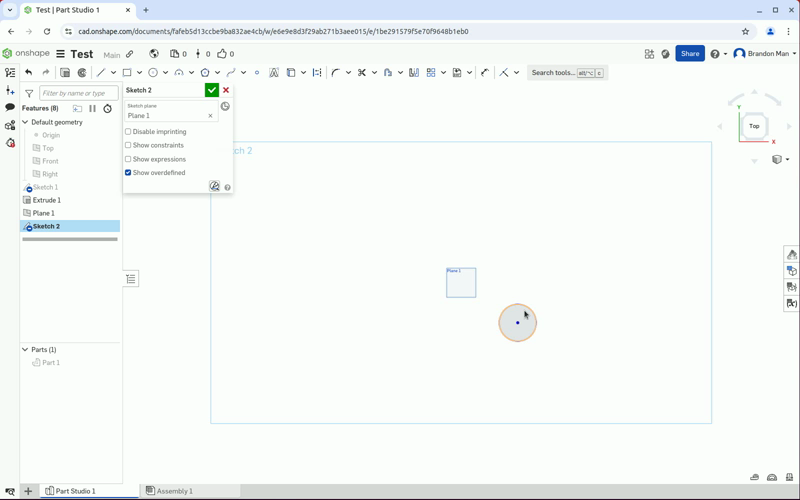
scroll(6)
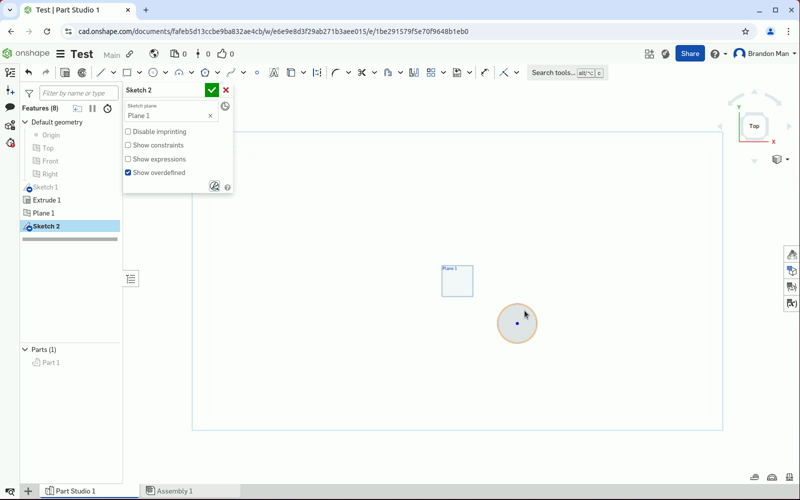
scroll(6)
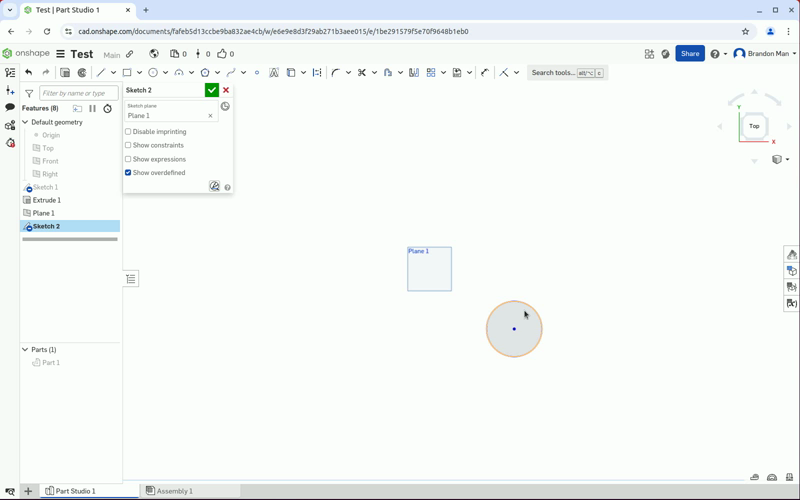
scroll(6)
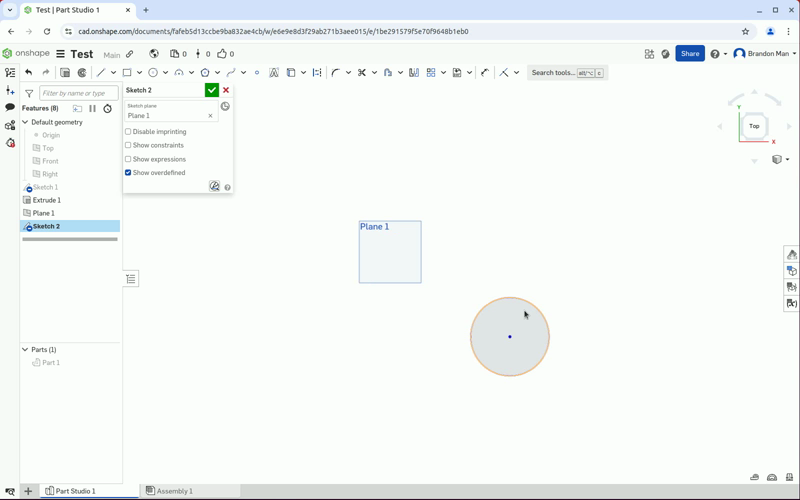
scroll(6)
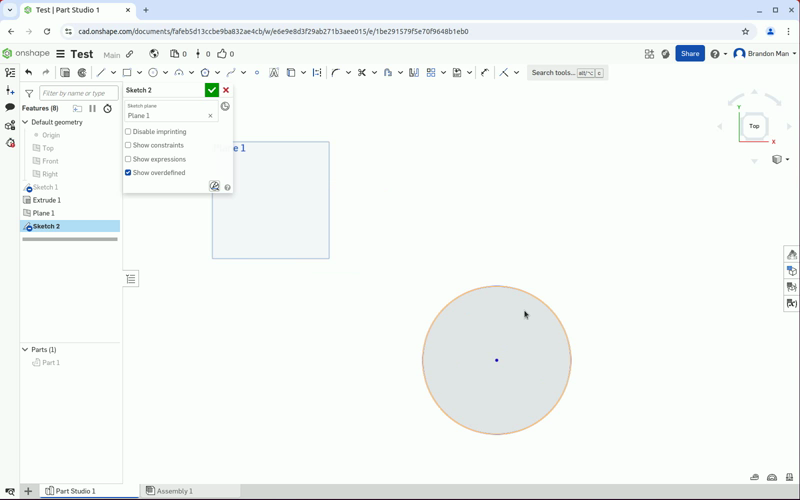
scroll(6)
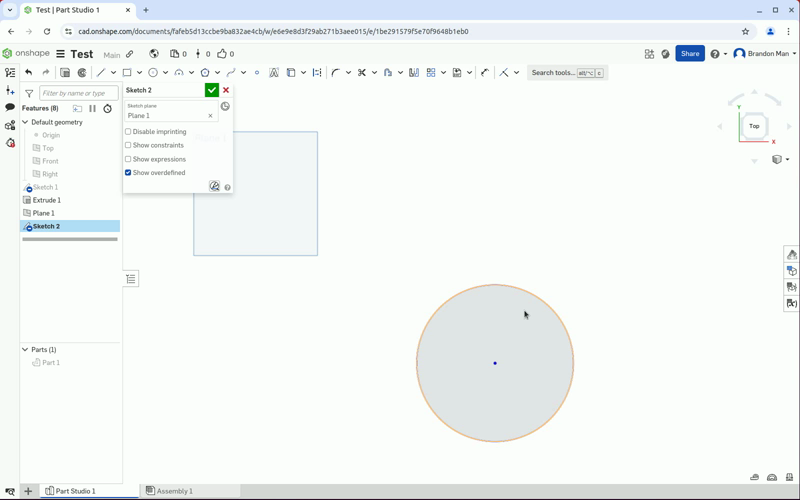
scroll(6)
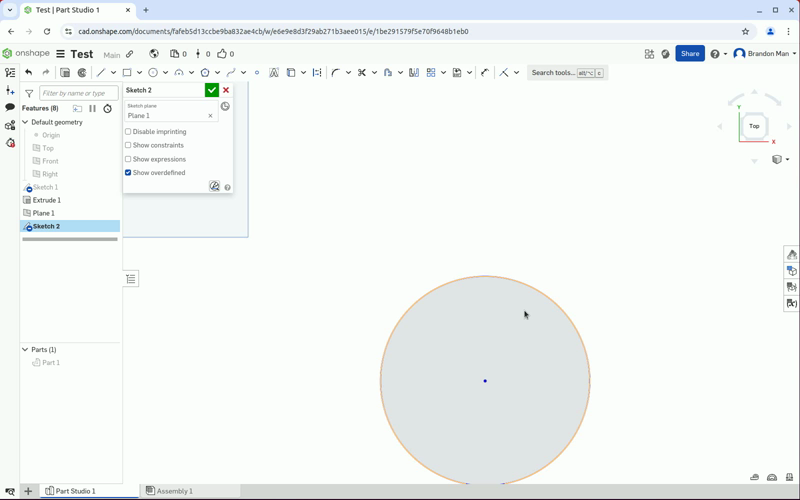
scroll(6)
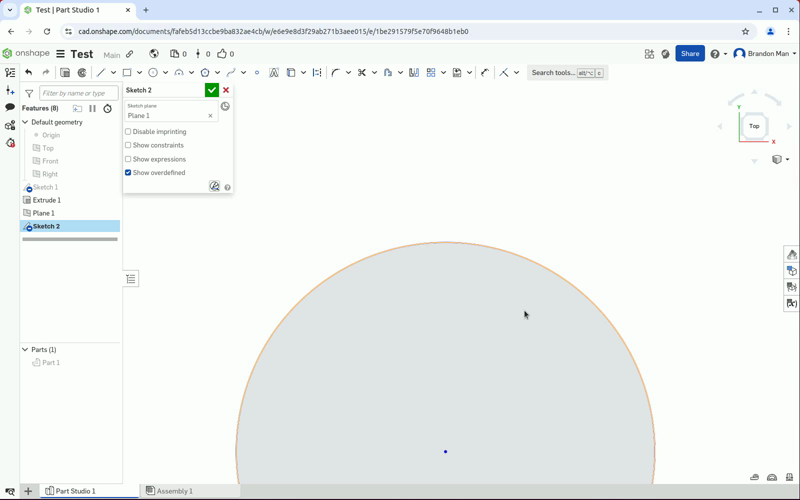
click(524, 310)
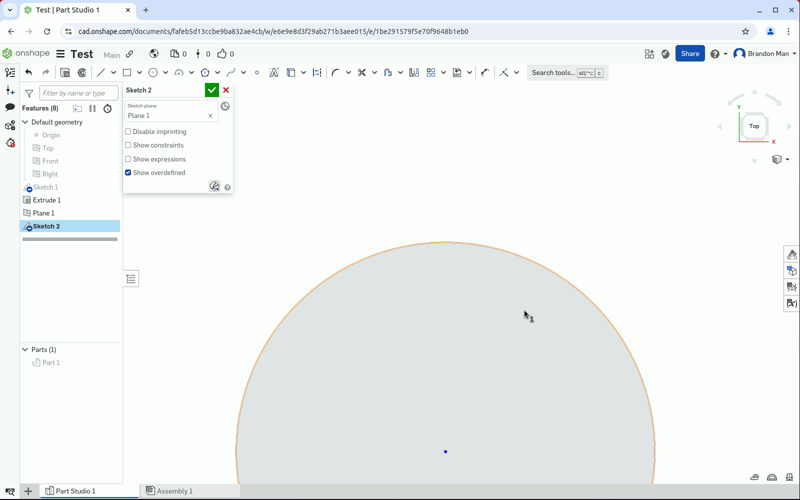
scroll(-6)
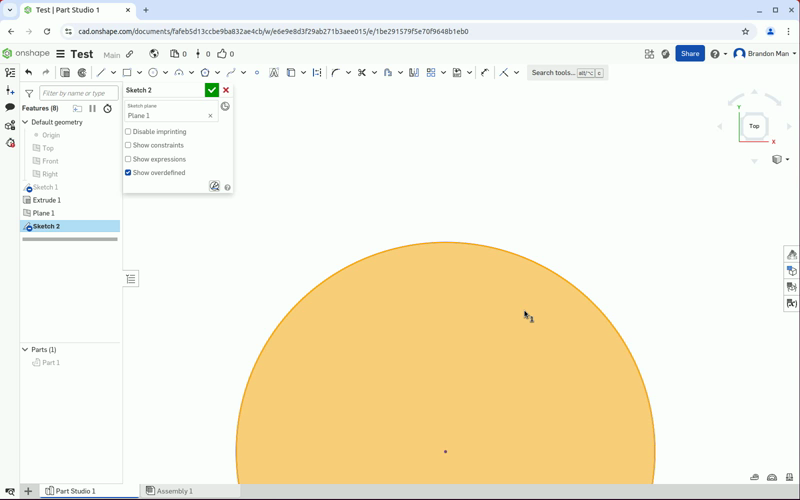
scroll(-6)
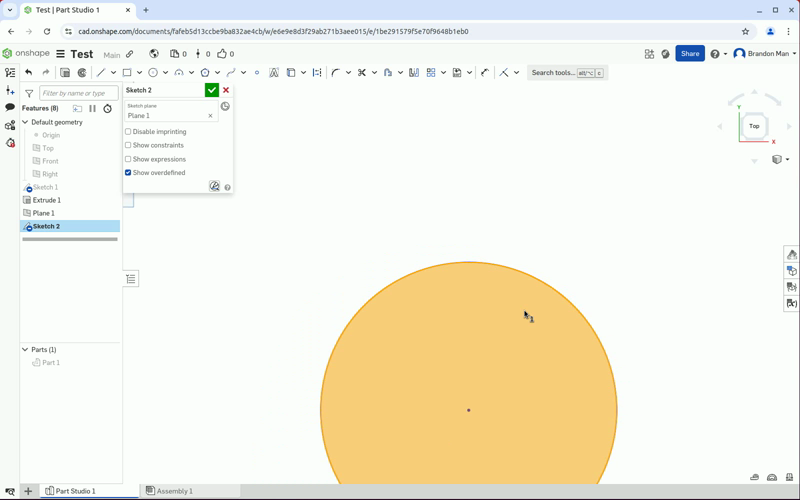
scroll(-6)
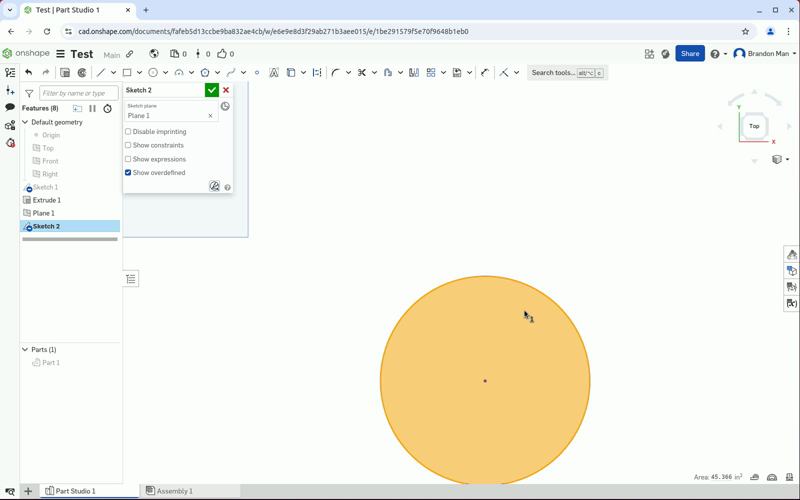
scroll(-6)
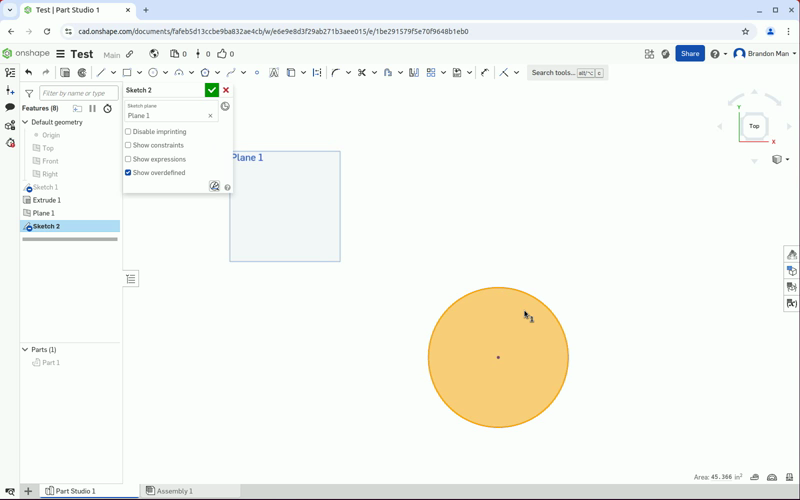
scroll(-6)
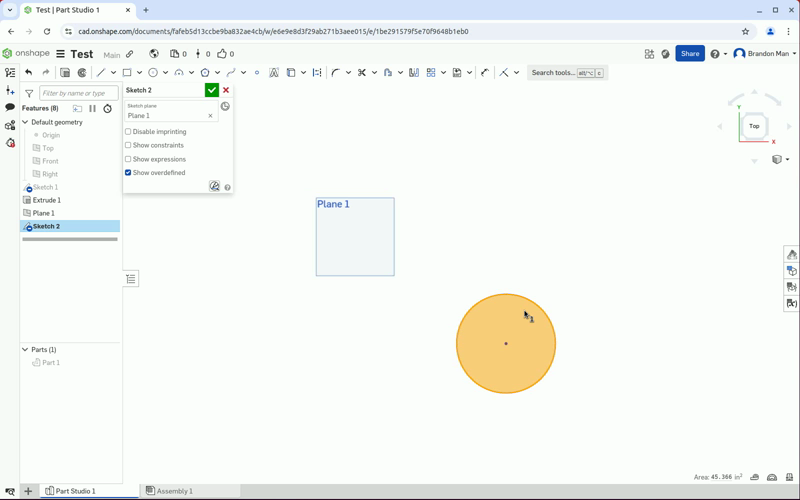
scroll(-6)
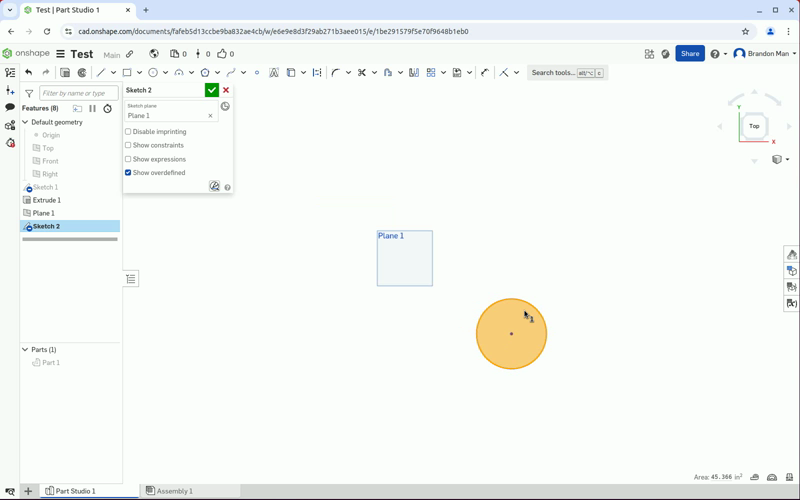
scroll(-6)
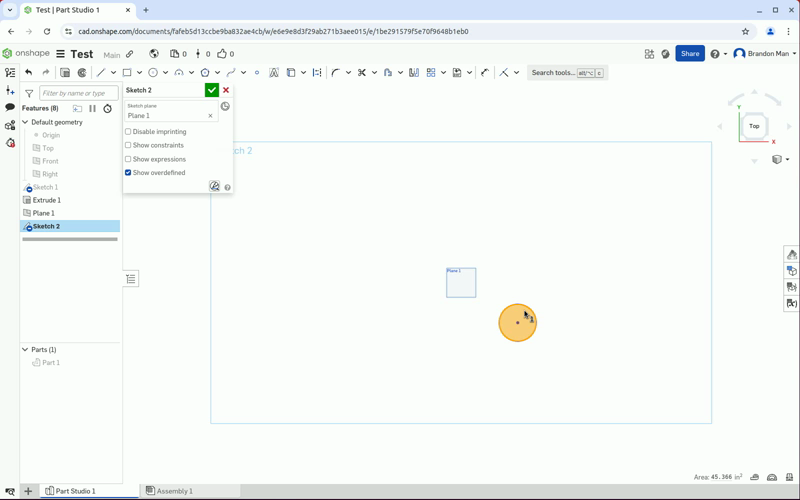
mouse_move(73, 352)
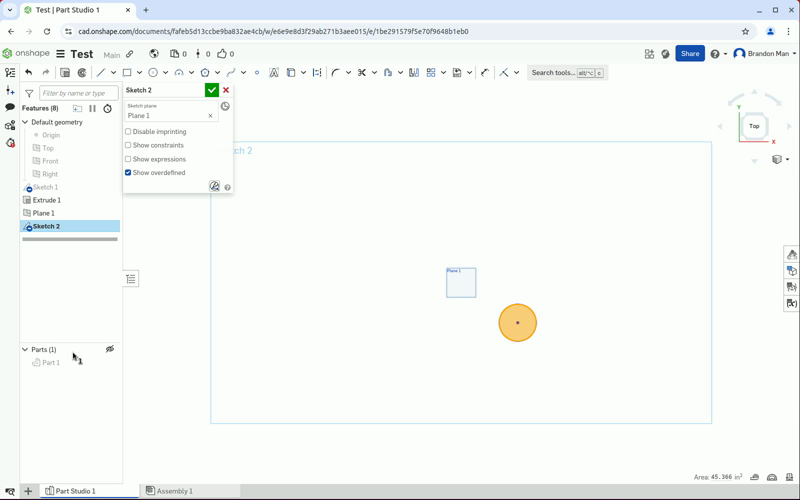
key(shift+y)
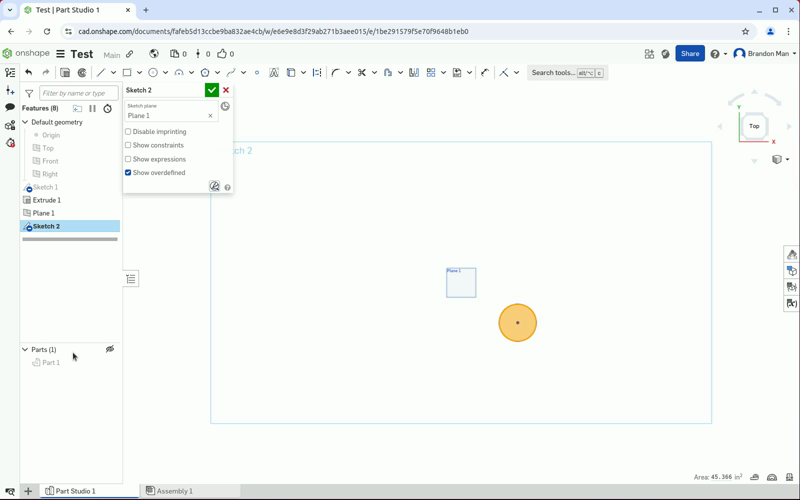
key(shift+e)
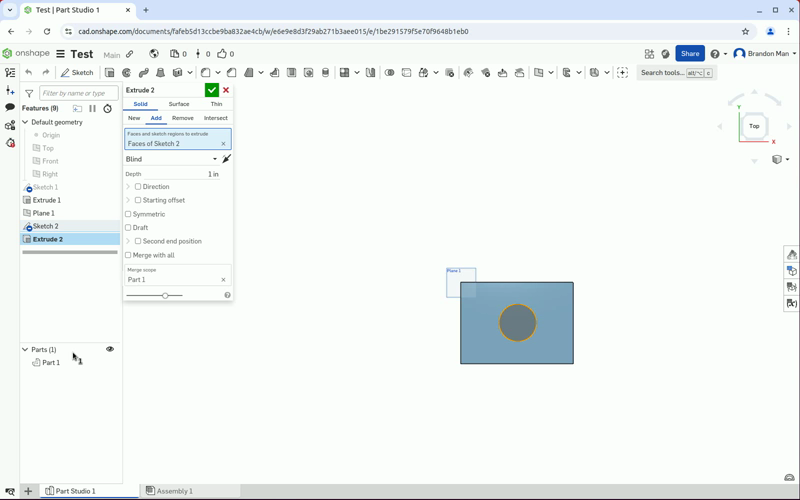
mouse_move(143, 106)
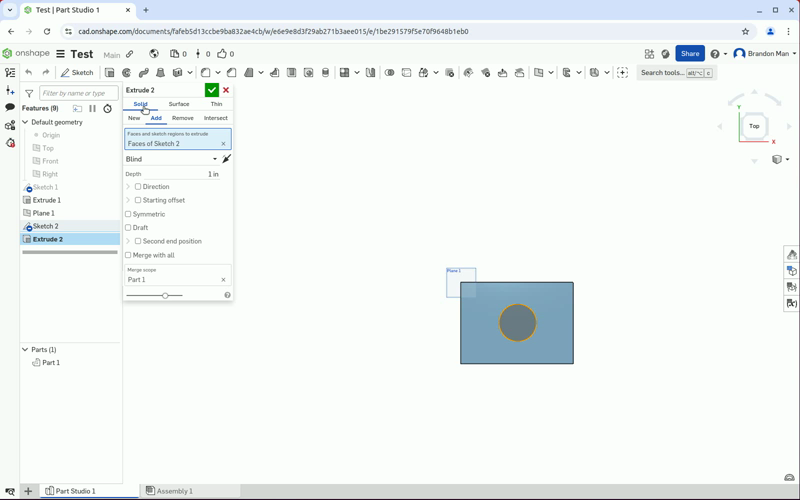
click(143, 106)
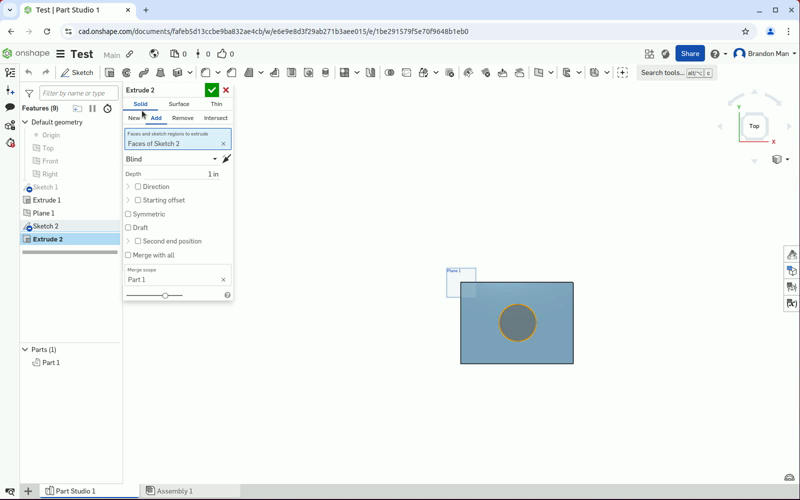
mouse_move(137, 120)
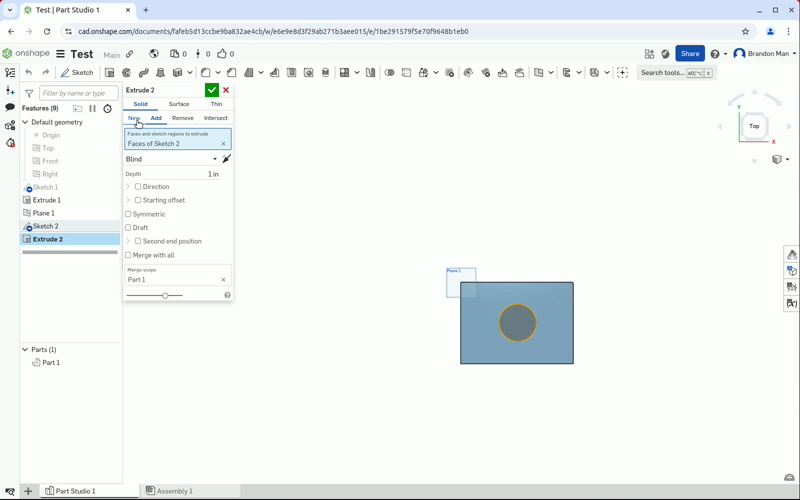
click(137, 120)
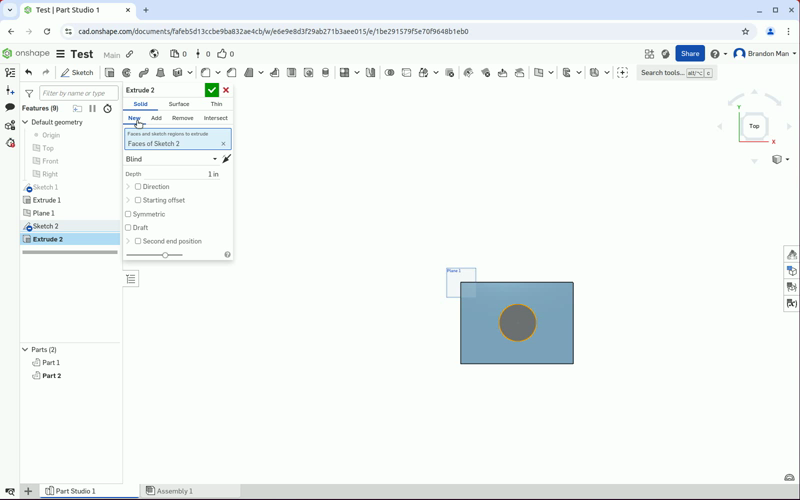
key(tab, 4)
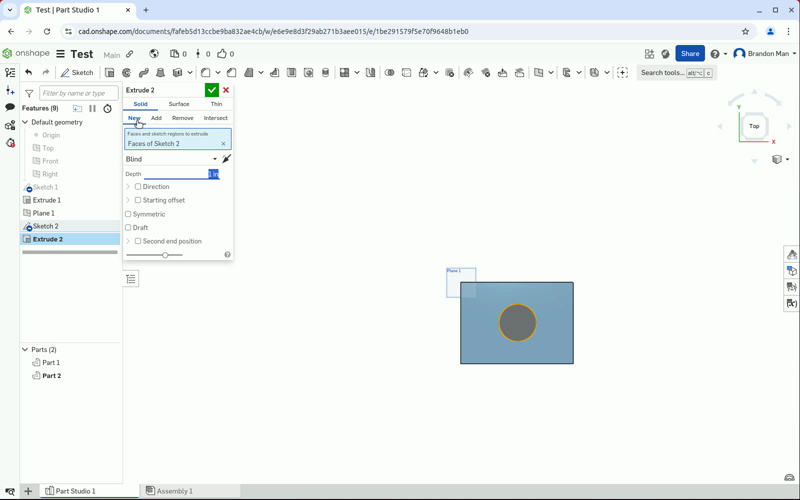
text(8.906)
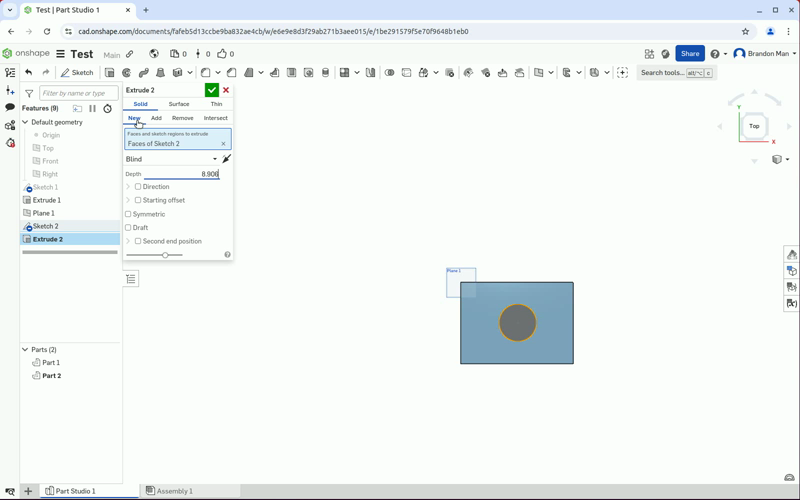
key(enter)
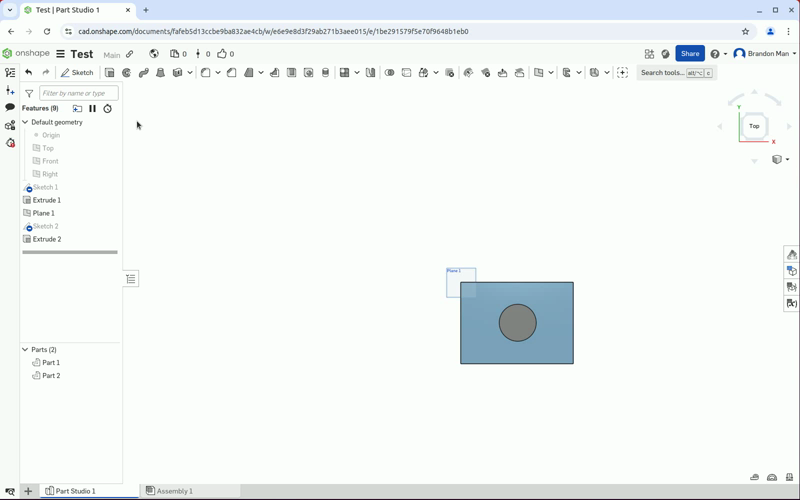
key(shift+h)
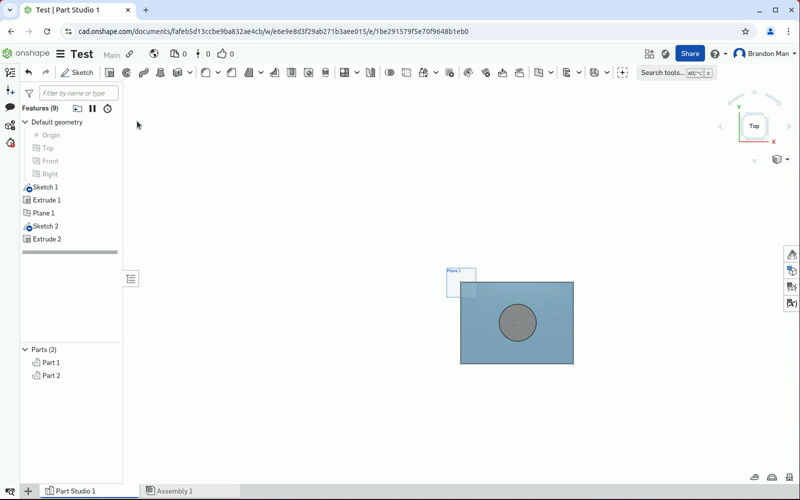
key(shift+h)
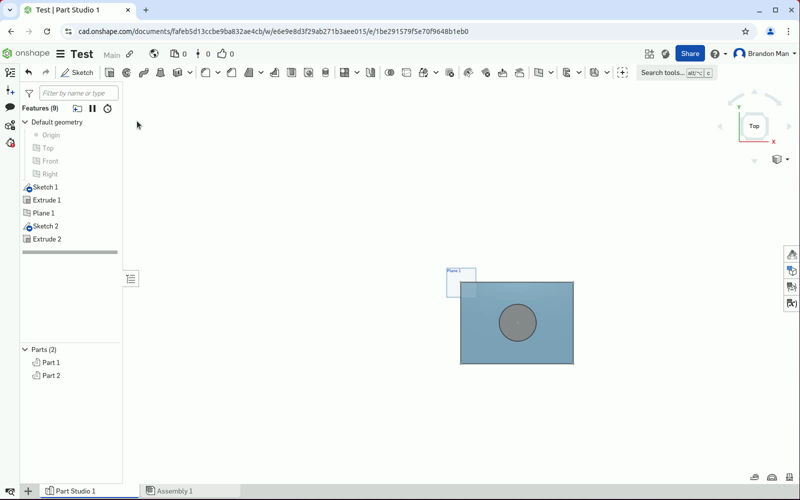
key(shift+7)
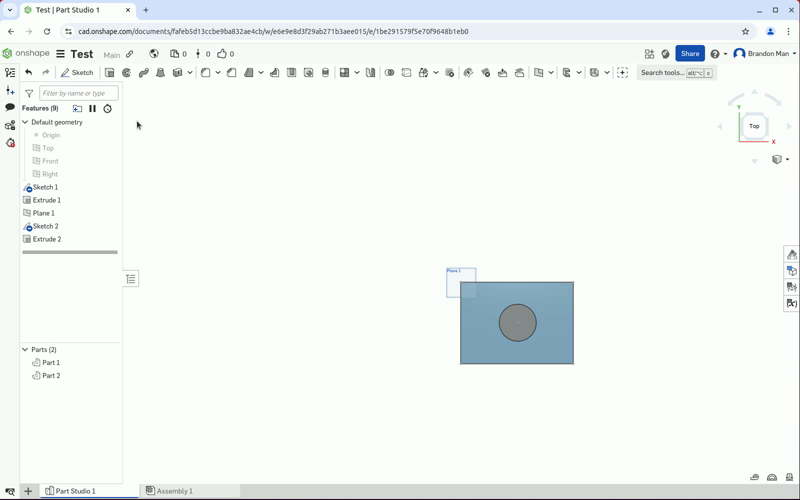
key(up, 3)
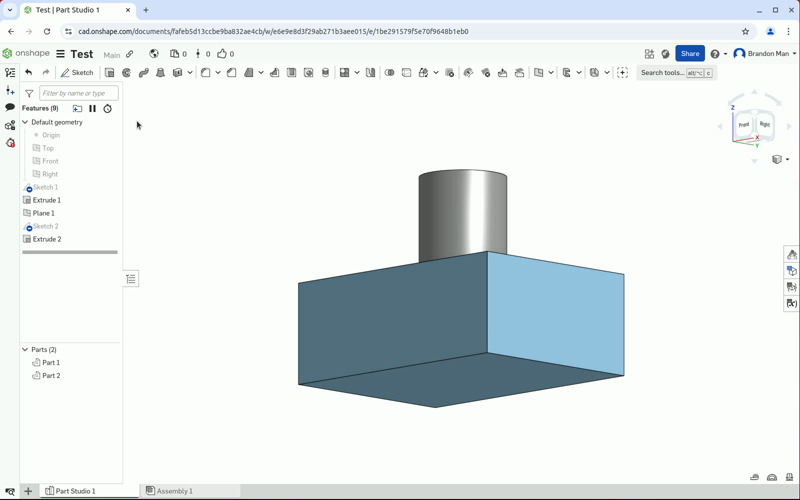
key(left, 3)
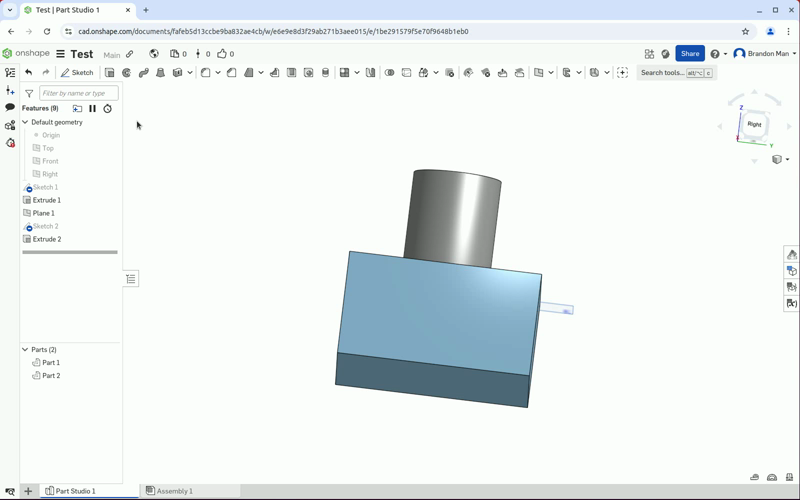
key(right, 3)
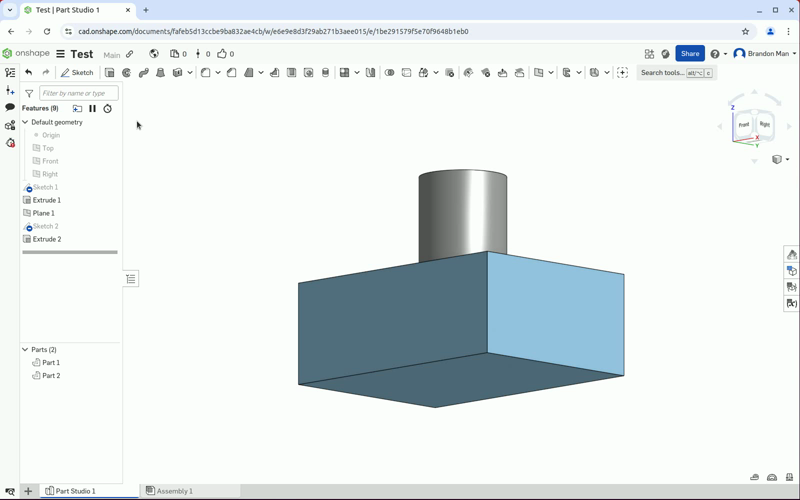
key(down, 3)
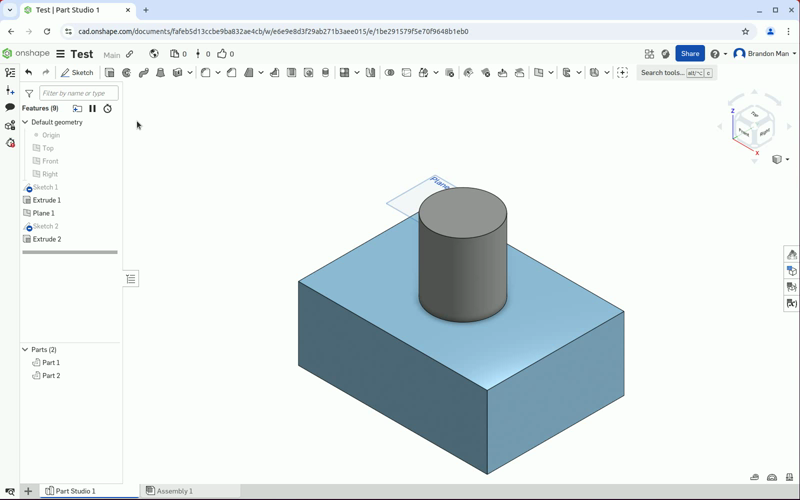
mouse_move(73, 189)
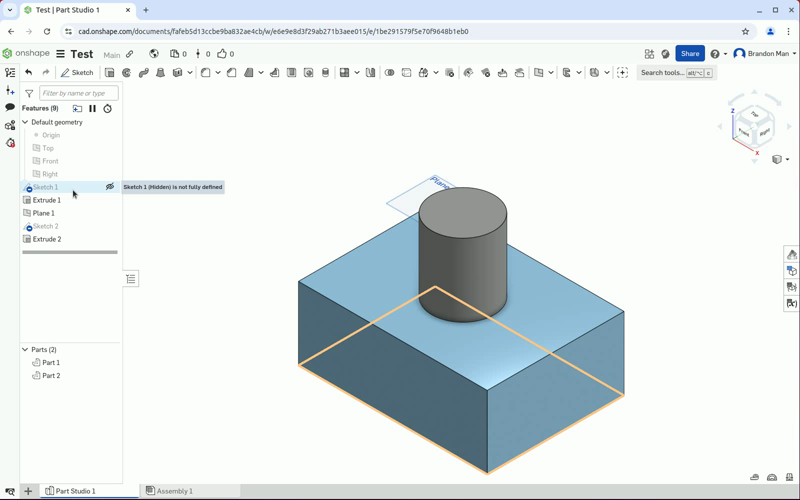
click(73, 189)